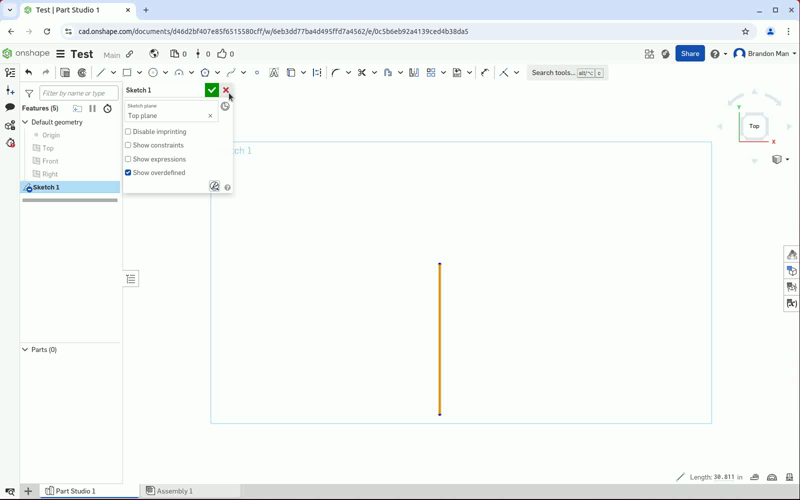
key(shift+h)
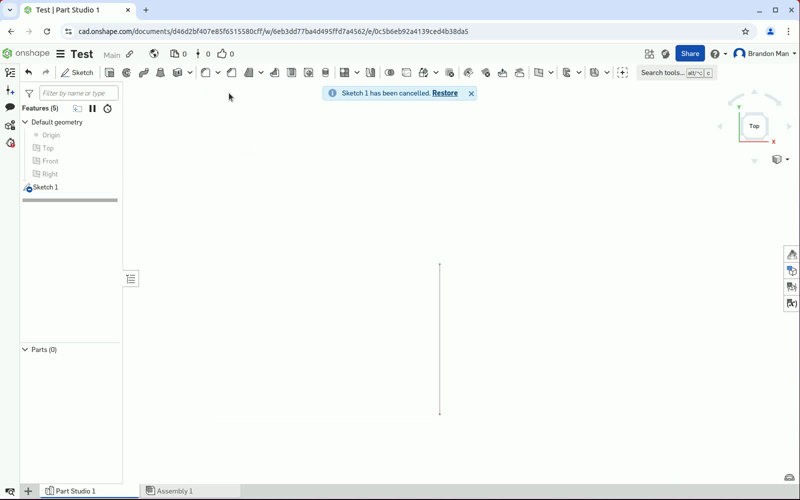
key(shift+s)
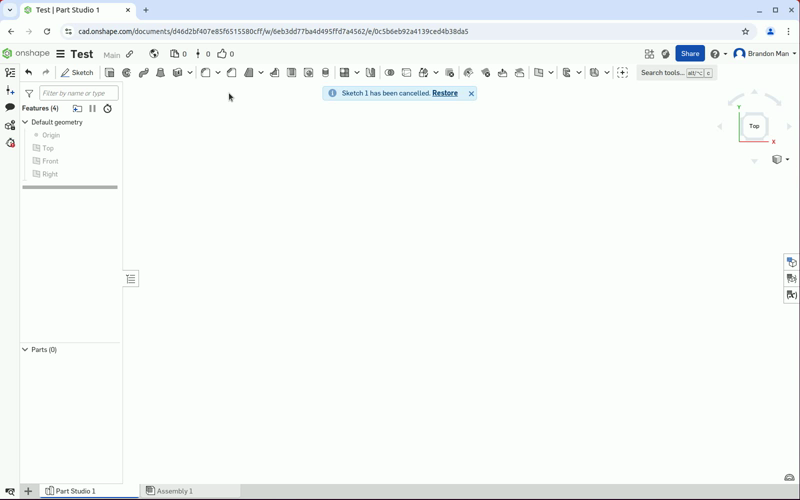
mouse_move(73, 150)
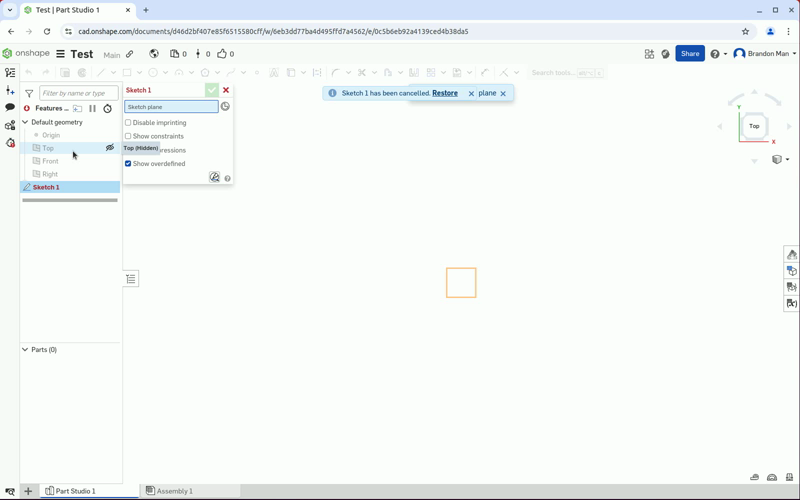
click(73, 150)
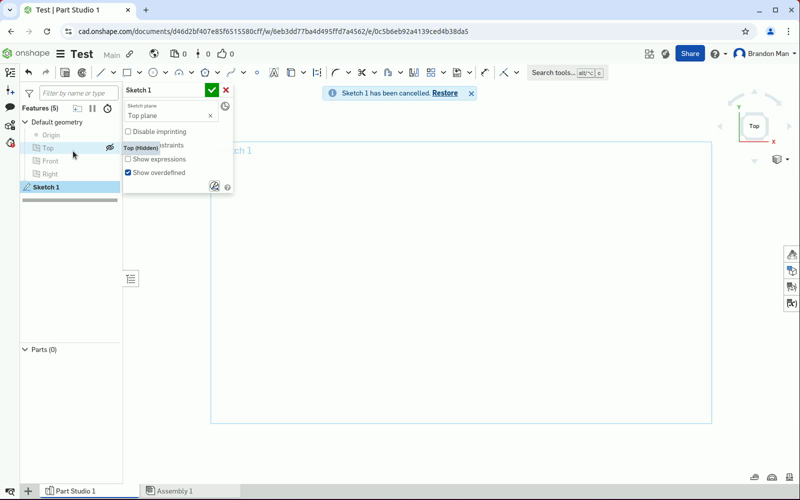
mouse_move(73, 352)
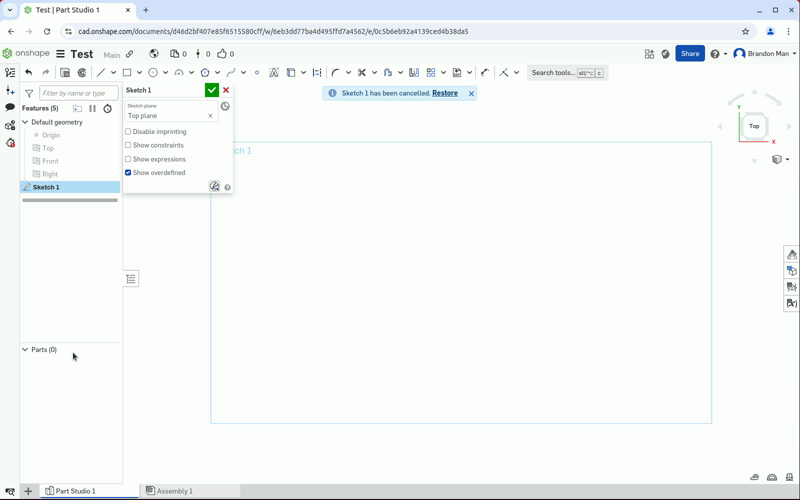
key(y)
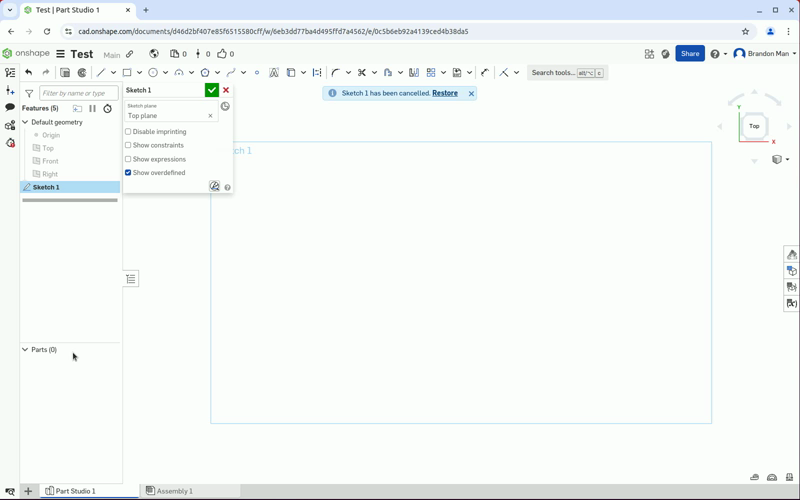
key(l)
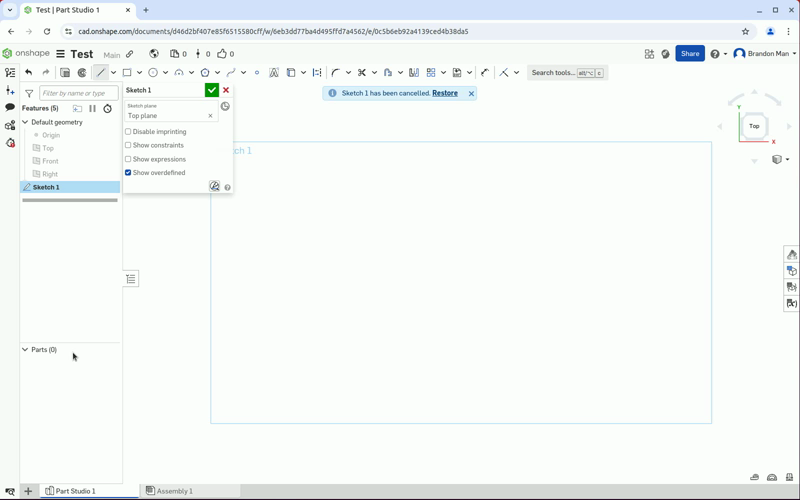
key_down(shift)
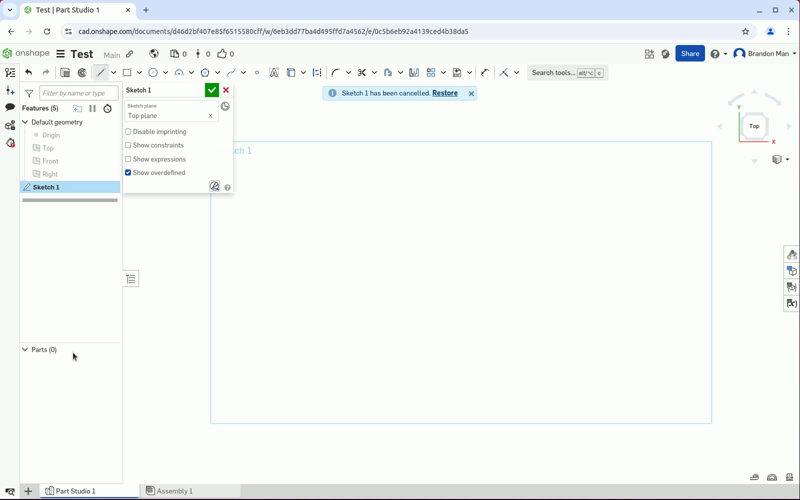
mouse_move(348, 370)
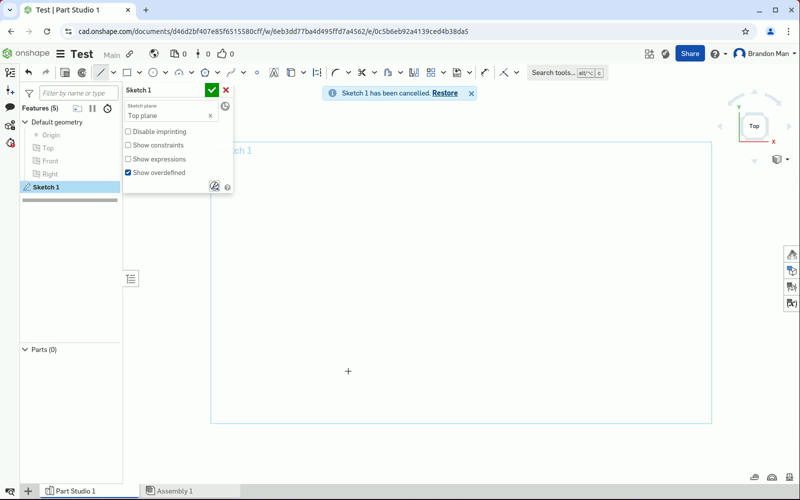
click(348, 370)
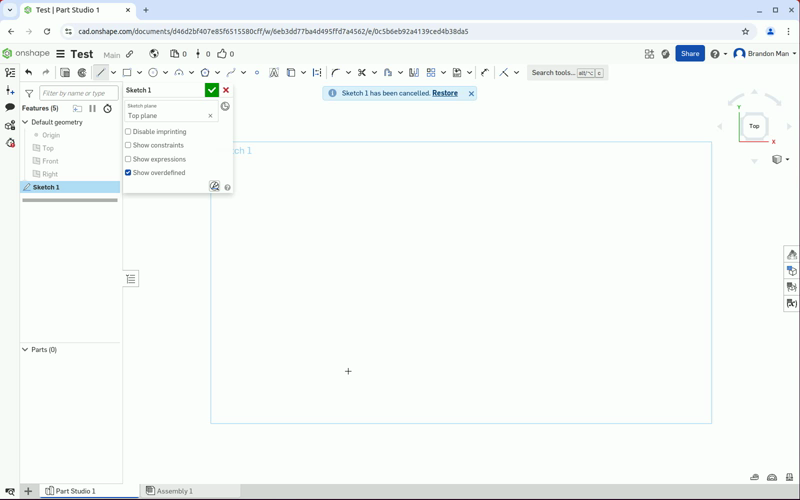
key_up(shift)
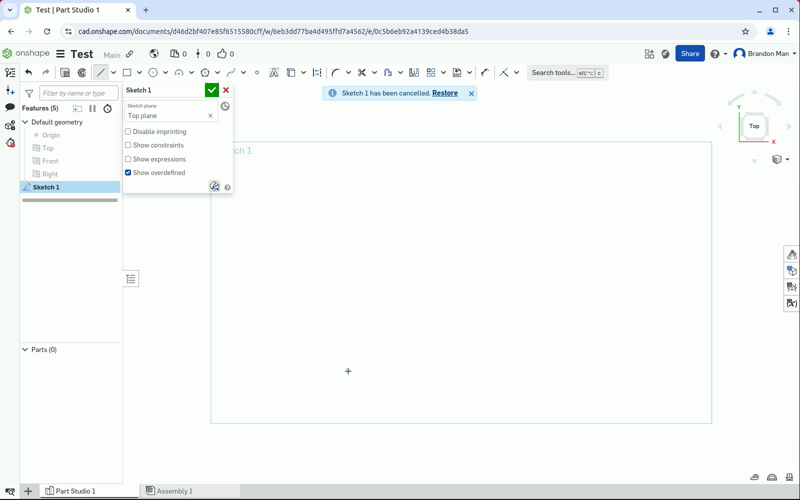
key_down(shift)
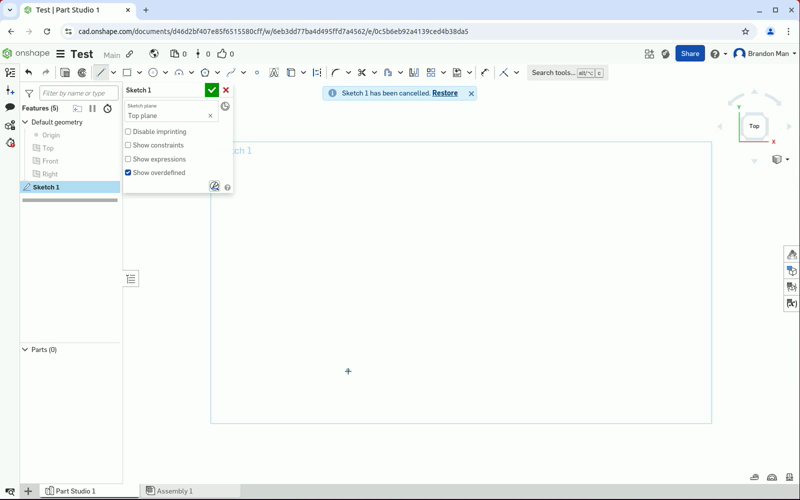
mouse_move(378, 370)
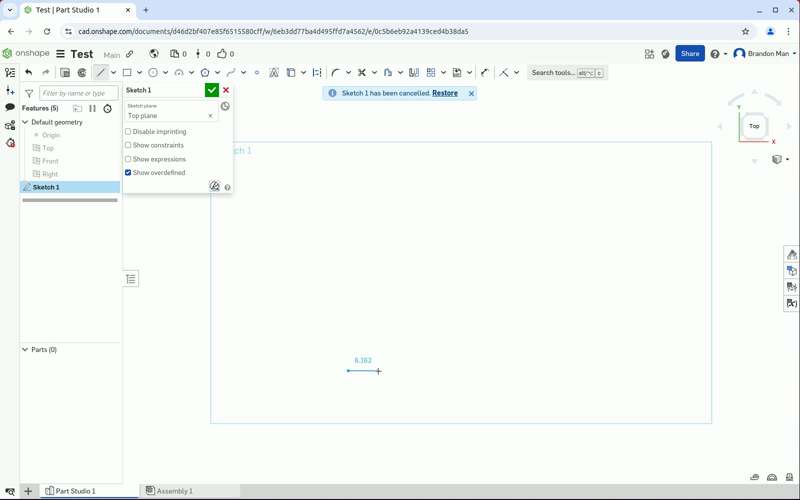
mouse_move(398, 370)
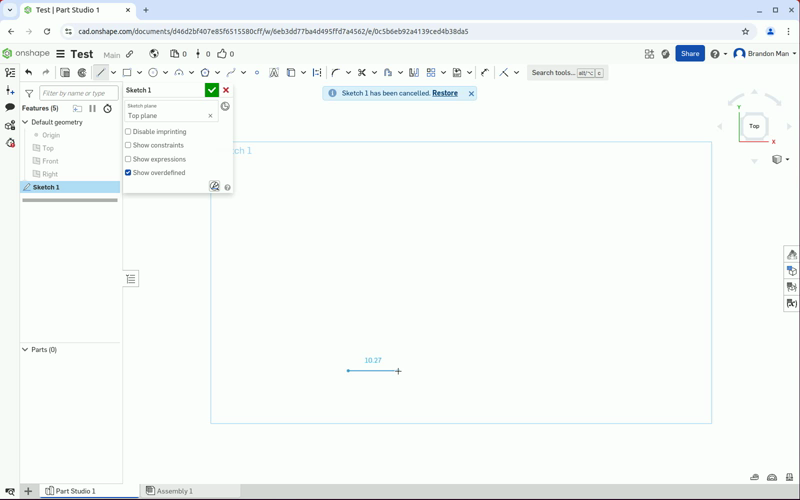
click(398, 370)
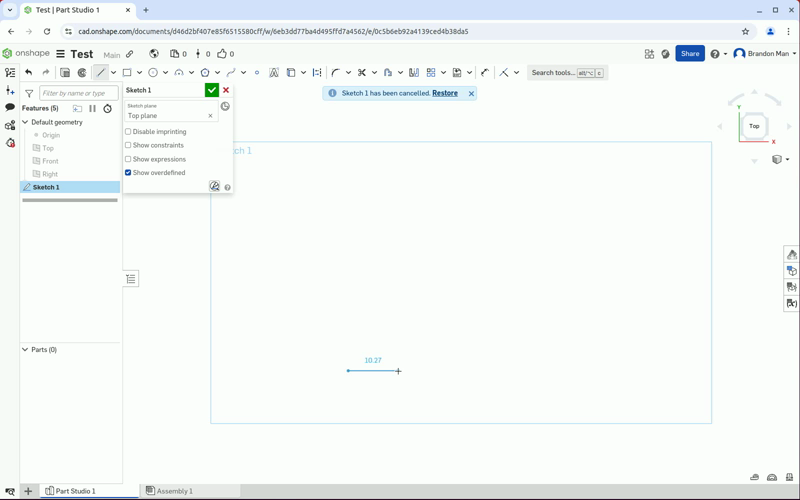
key_up(shift)
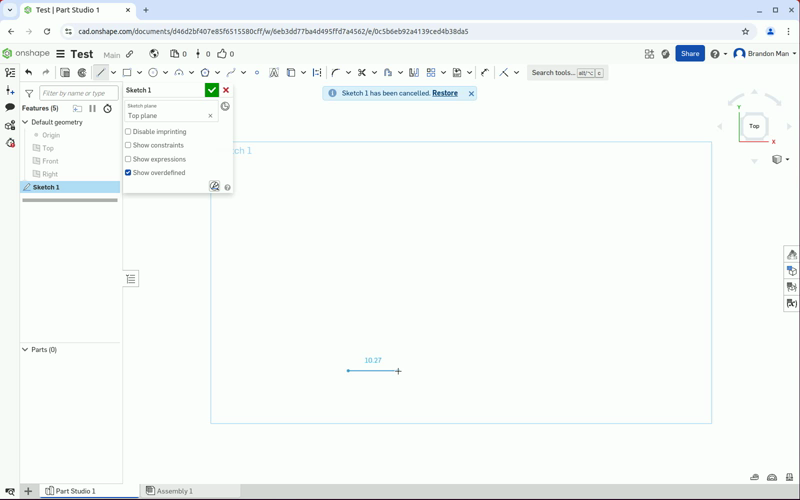
key_down(shift)
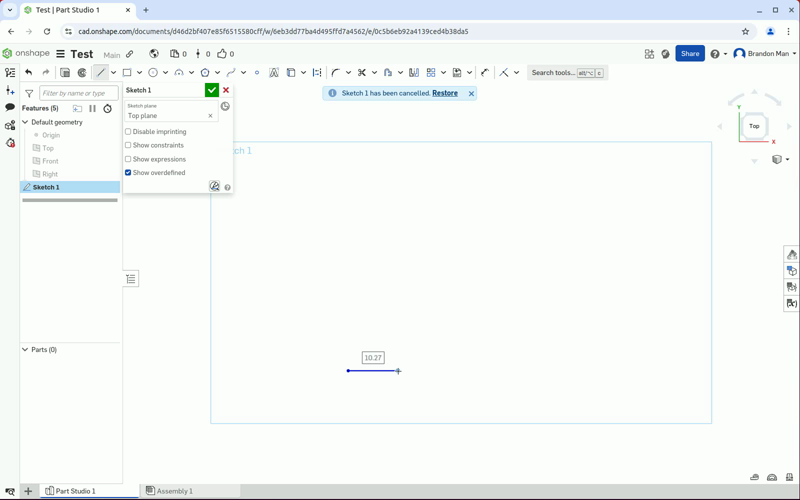
mouse_move(428, 370)
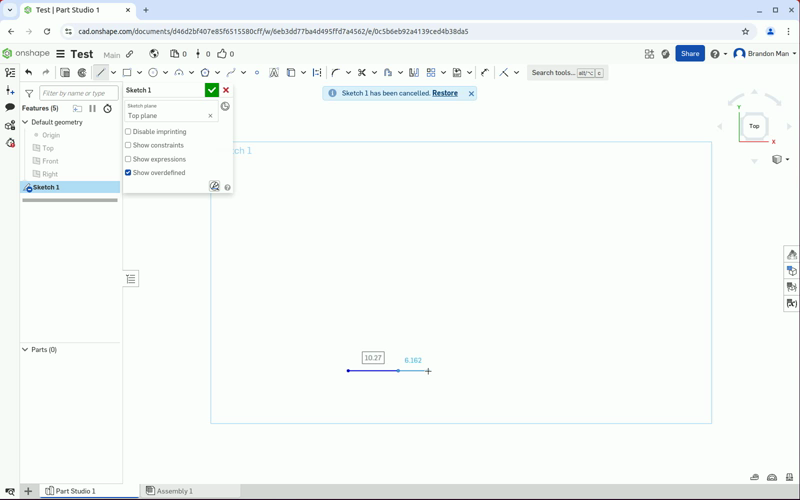
mouse_move(398, 343)
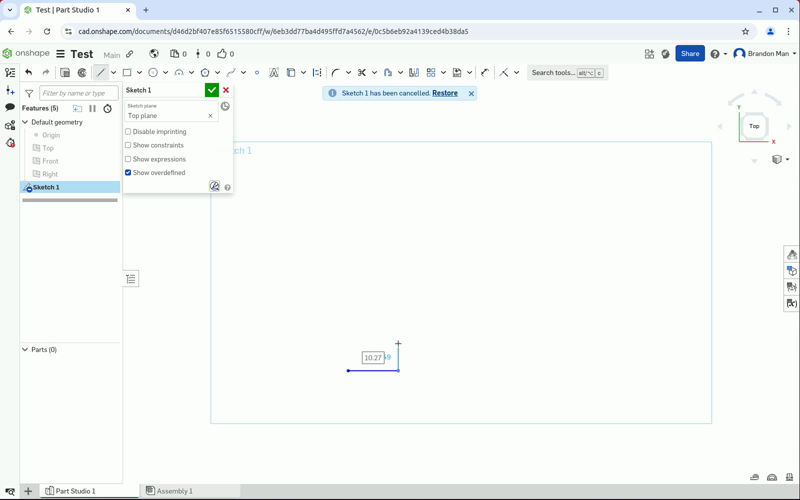
click(398, 343)
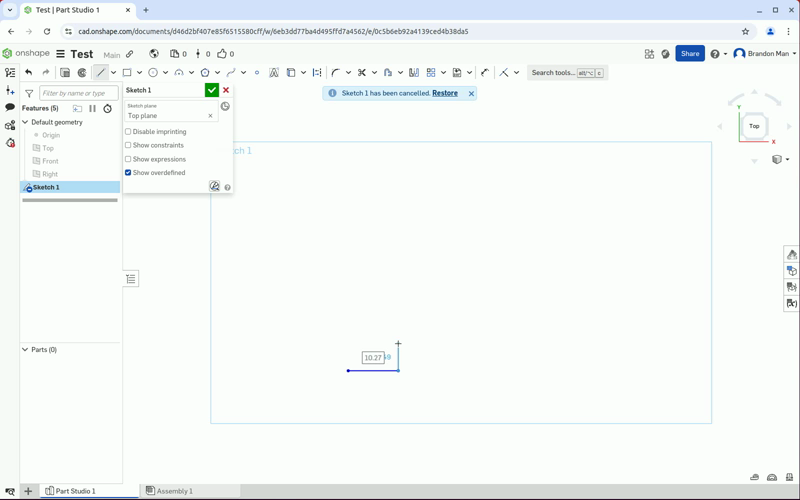
key_up(shift)
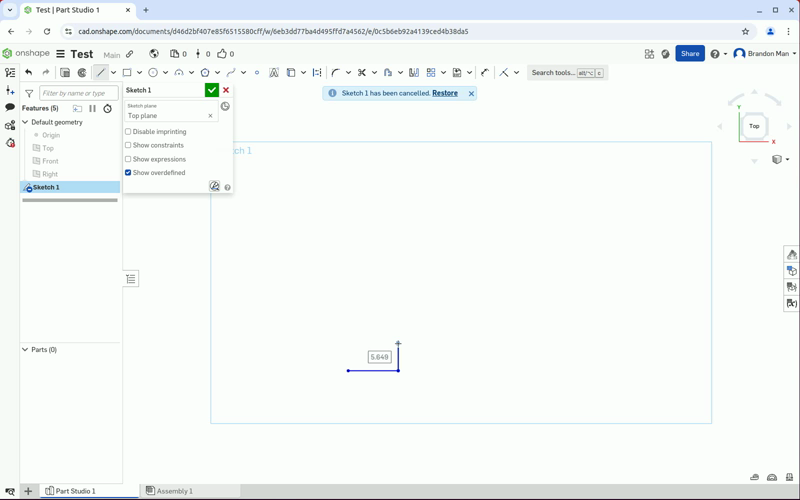
key_down(shift)
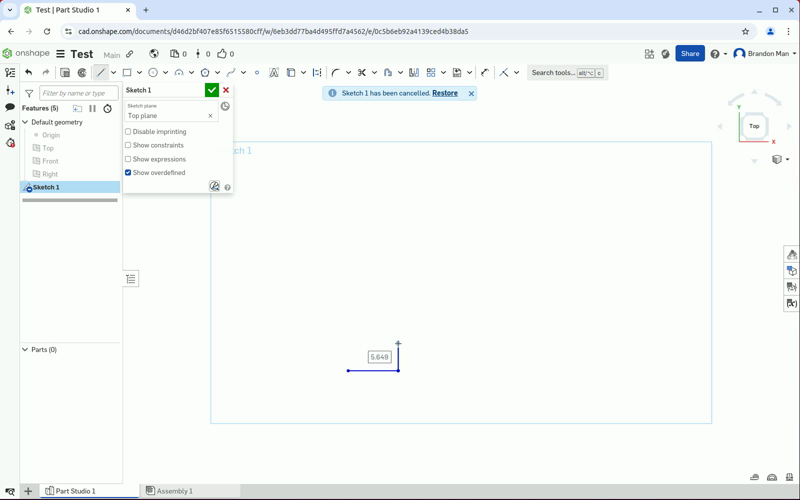
mouse_move(398, 267)
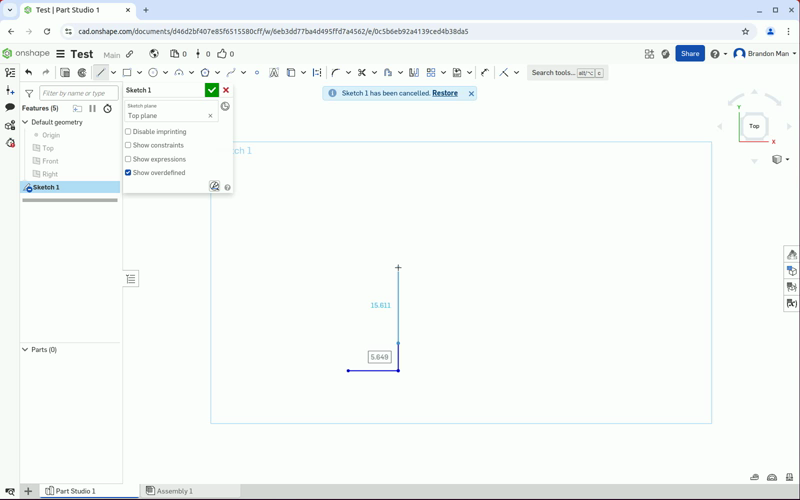
click(398, 267)
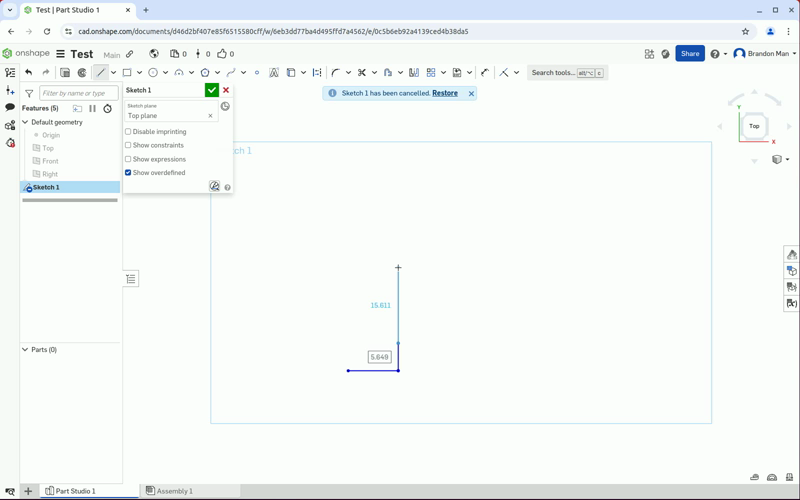
key_up(shift)
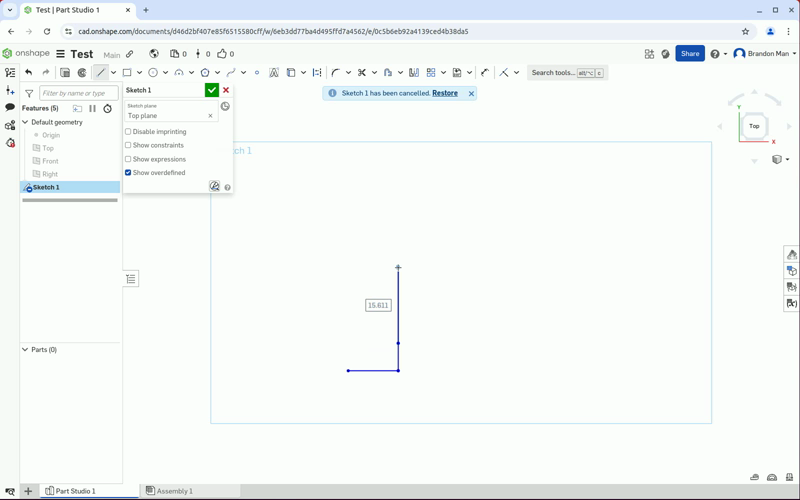
key_down(shift)
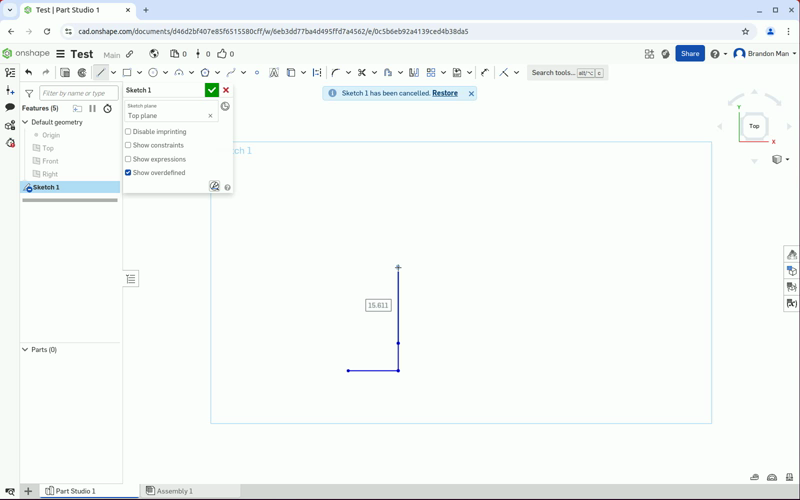
mouse_move(428, 267)
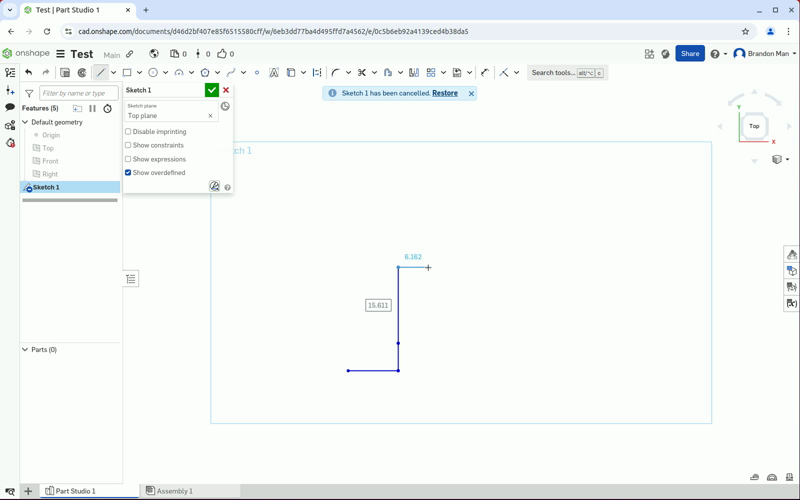
mouse_move(398, 239)
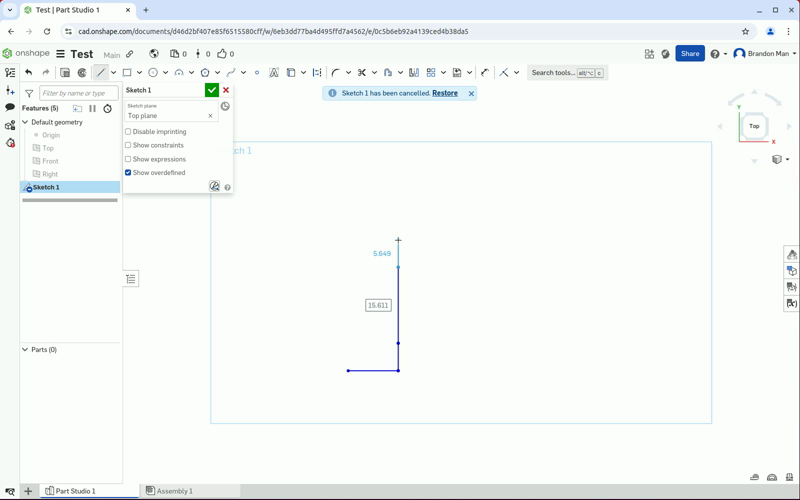
click(398, 239)
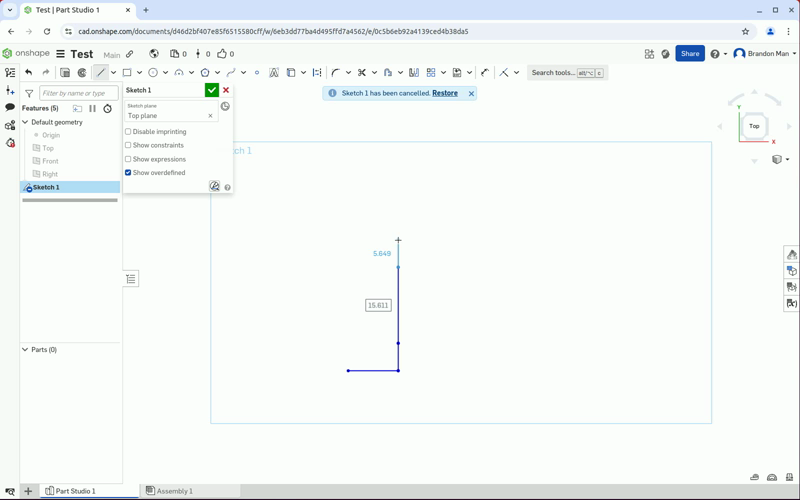
key_up(shift)
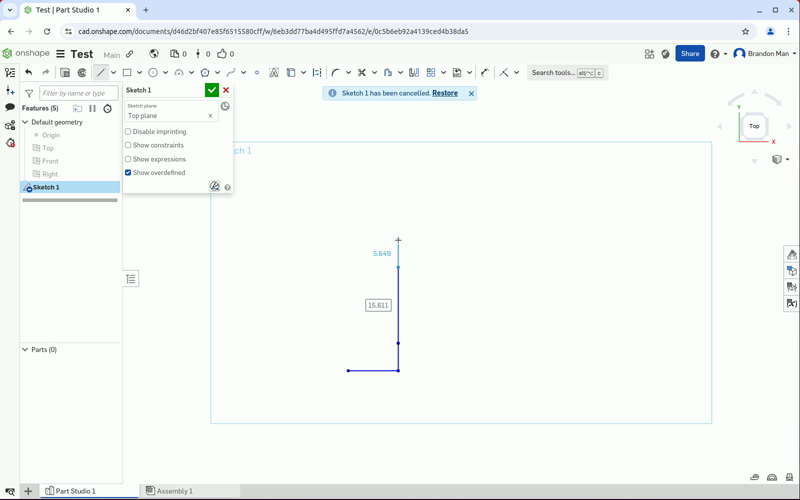
key_down(shift)
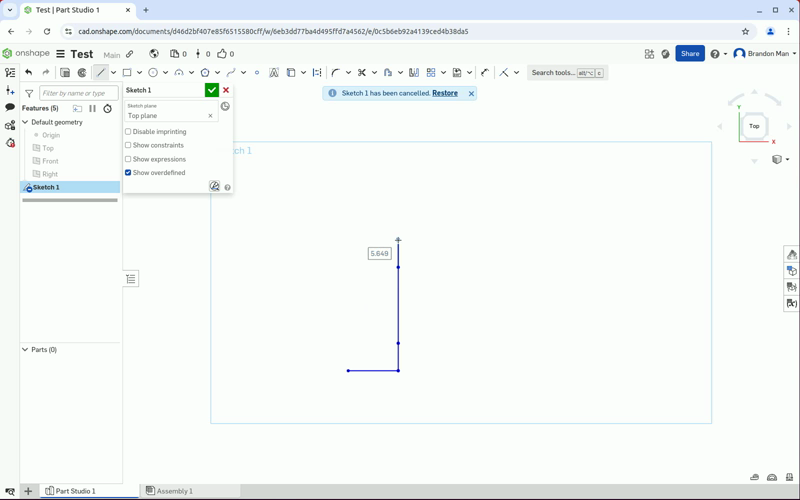
mouse_move(428, 239)
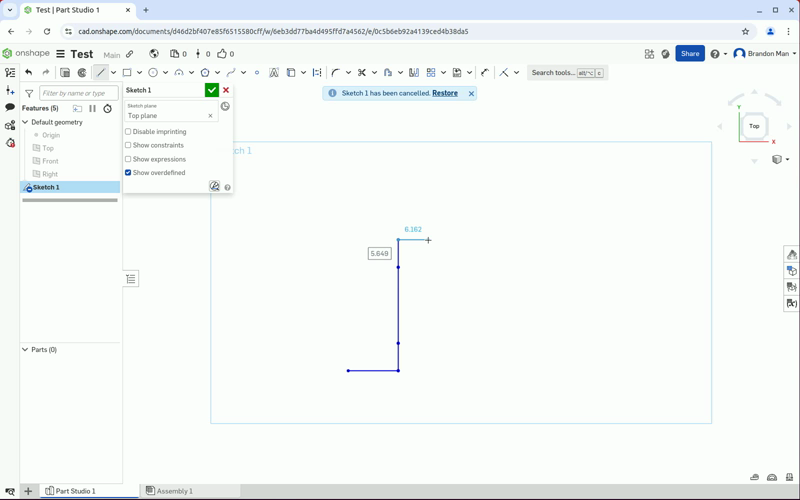
mouse_move(348, 239)
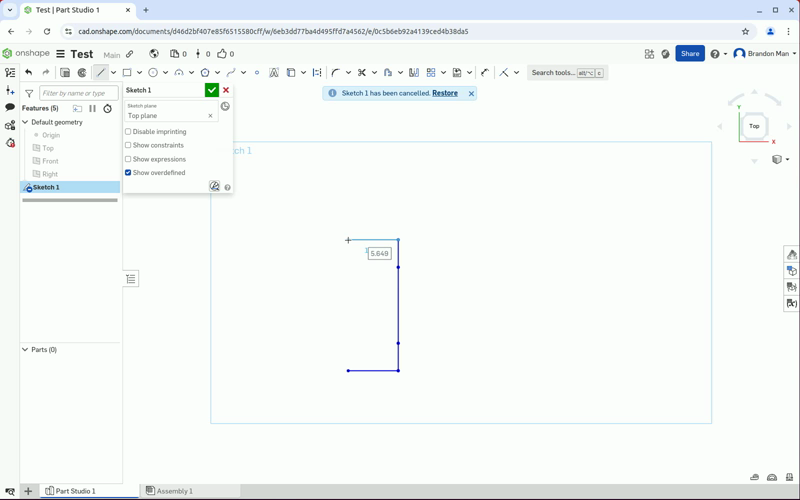
click(348, 239)
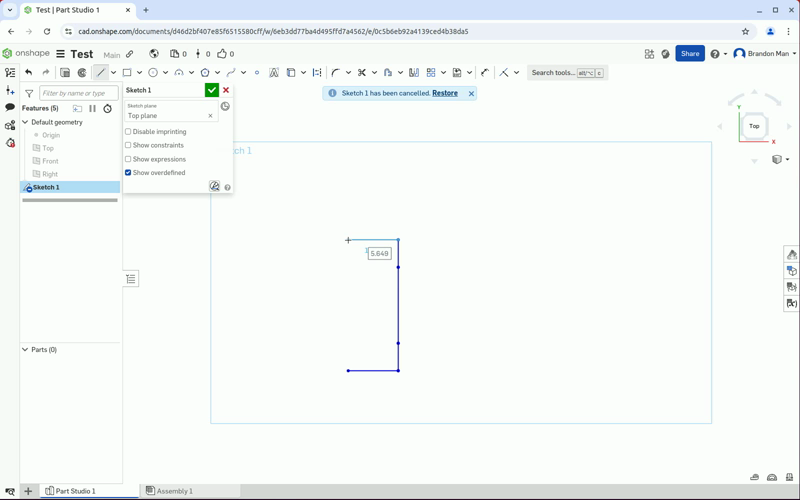
key_up(shift)
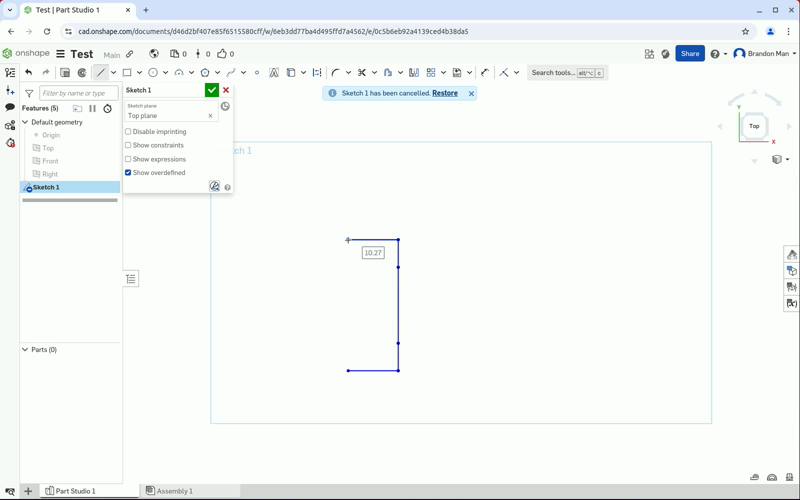
key_down(shift)
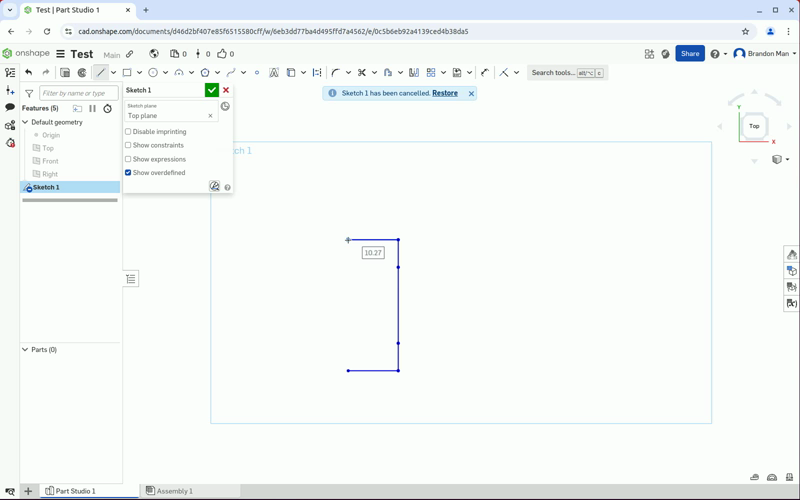
mouse_move(378, 239)
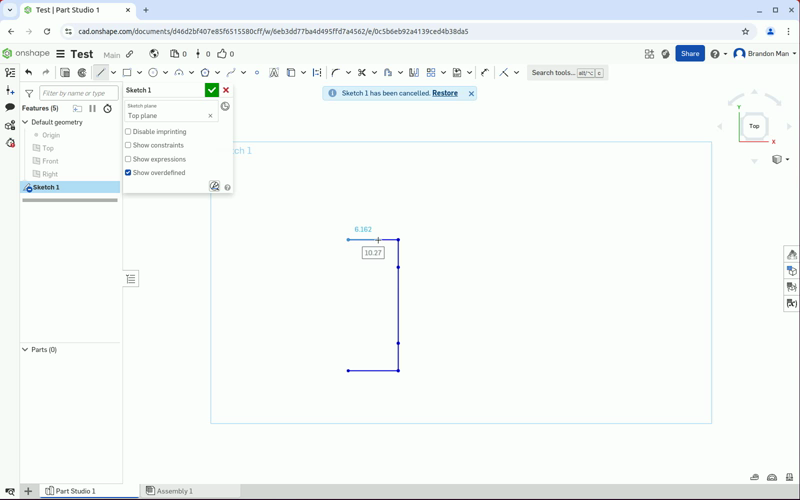
mouse_move(348, 283)
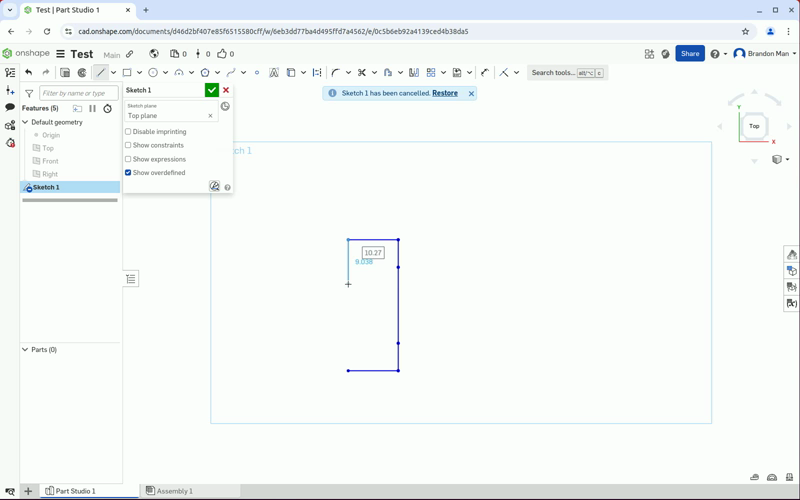
click(348, 283)
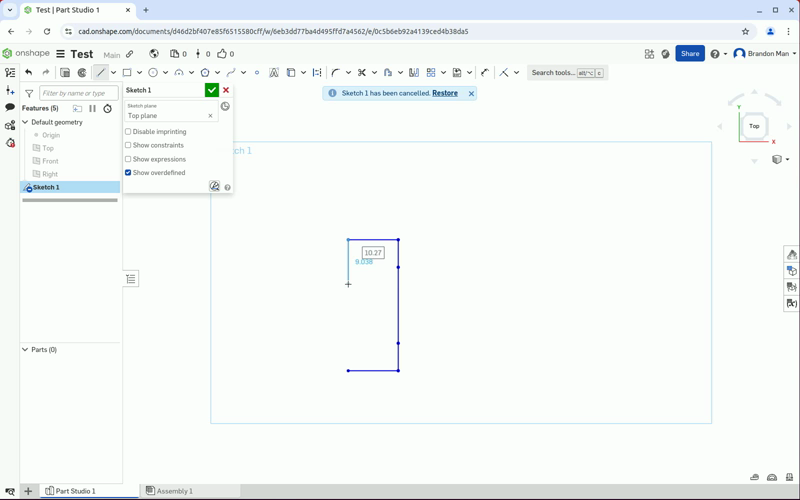
key_up(shift)
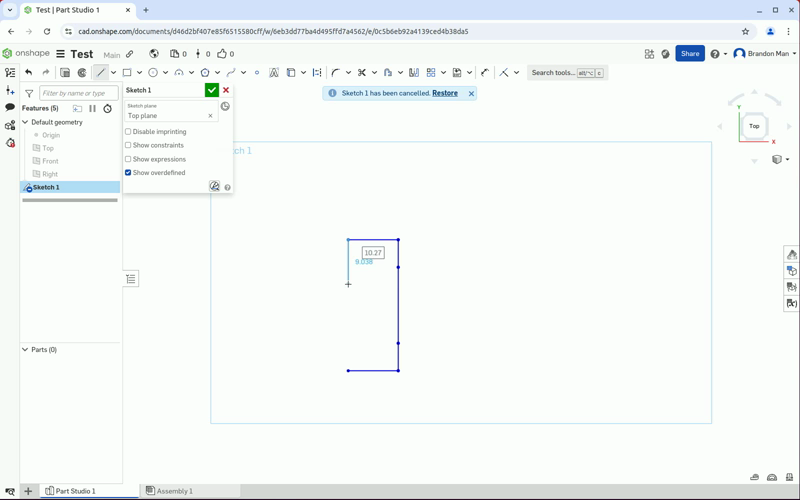
key_down(shift)
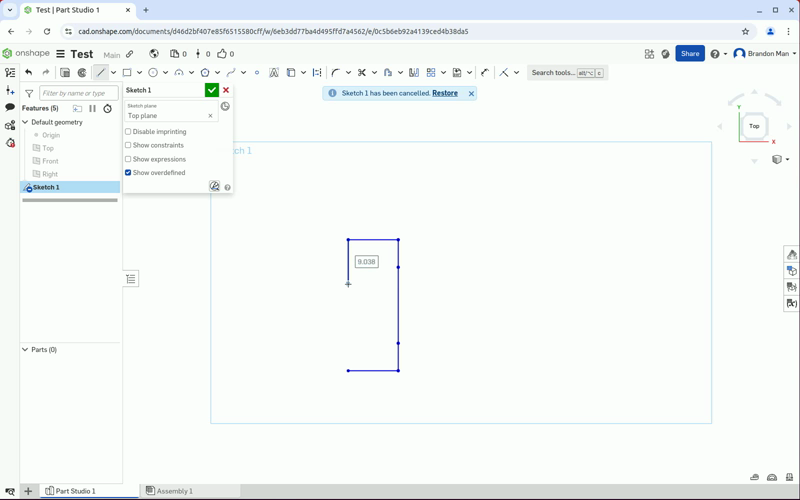
mouse_move(378, 283)
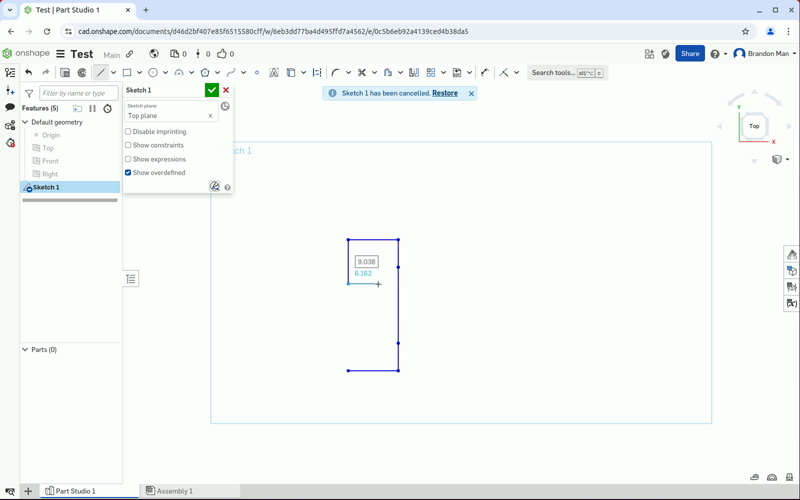
mouse_move(384, 283)
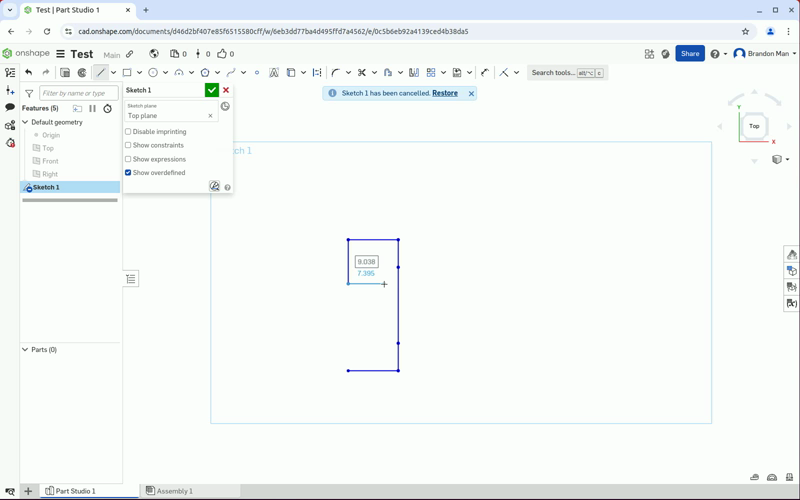
click(384, 283)
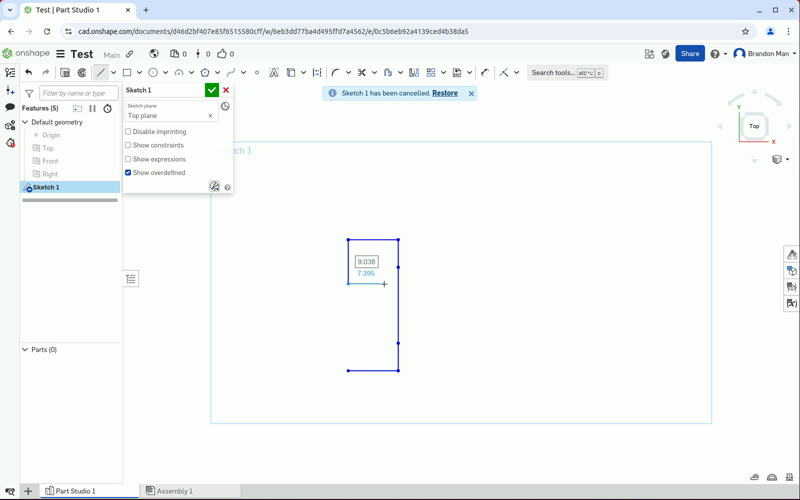
key_up(shift)
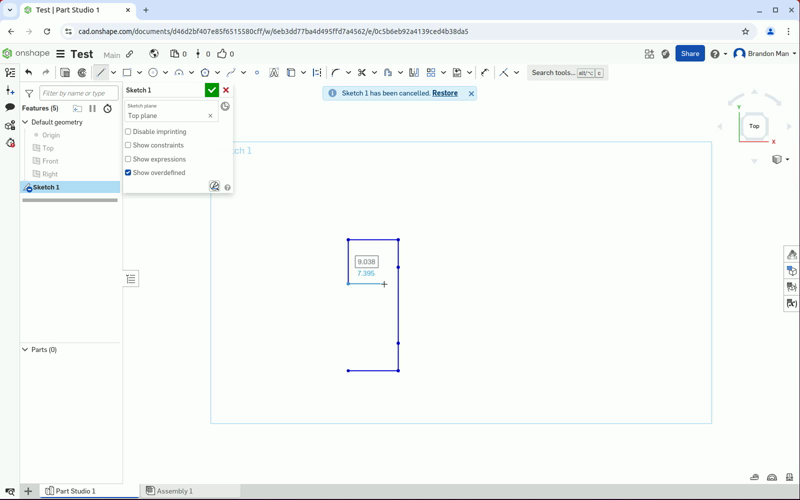
key_down(shift)
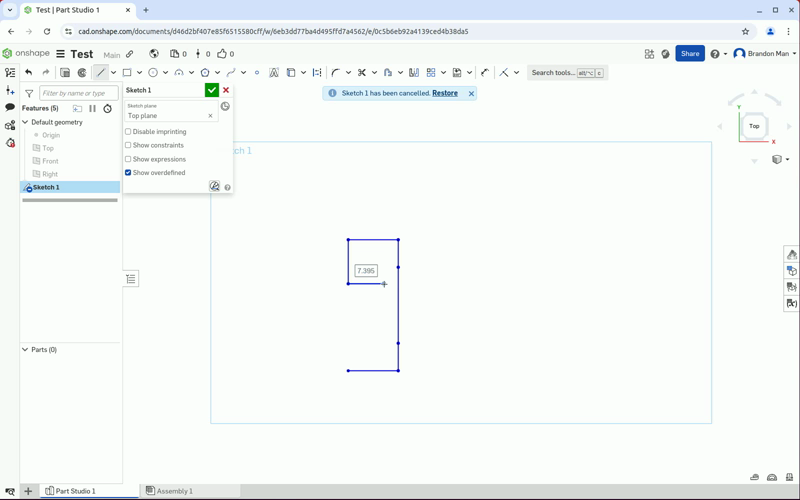
mouse_move(414, 283)
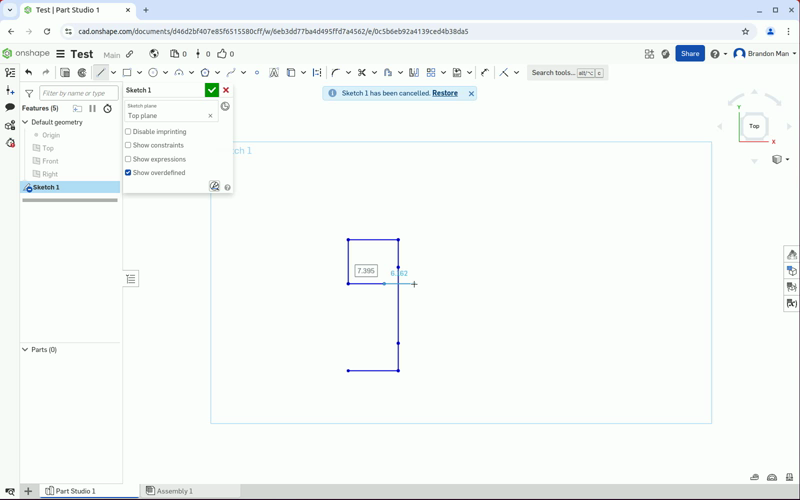
mouse_move(384, 326)
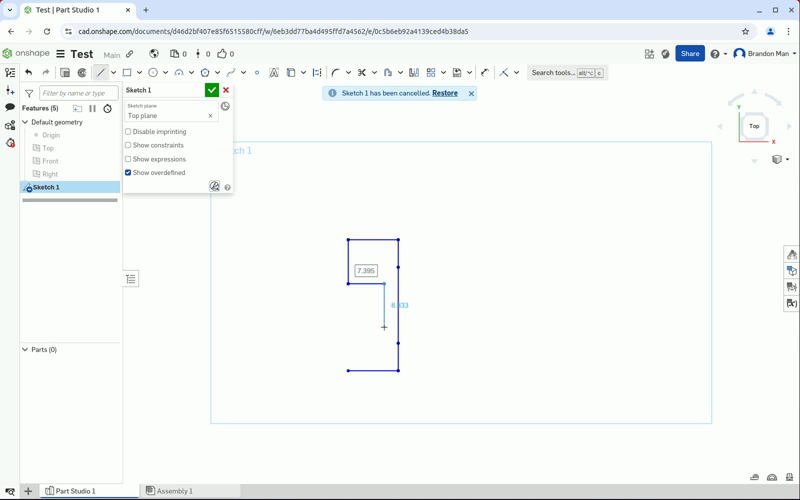
click(384, 326)
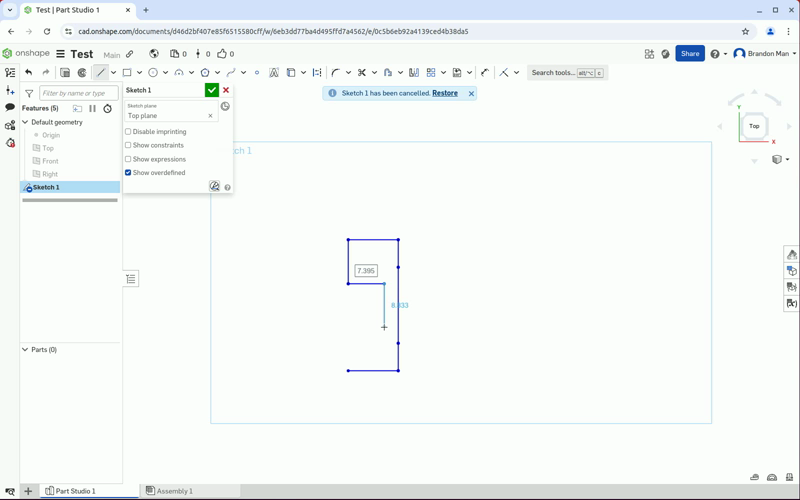
key_up(shift)
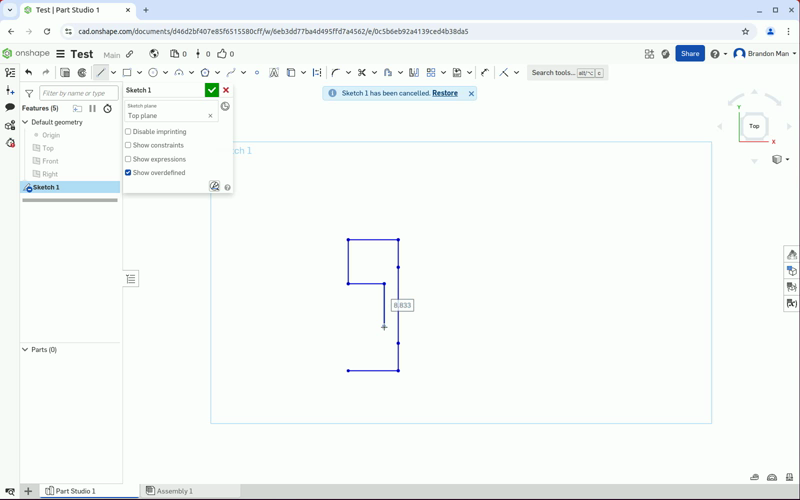
key_down(shift)
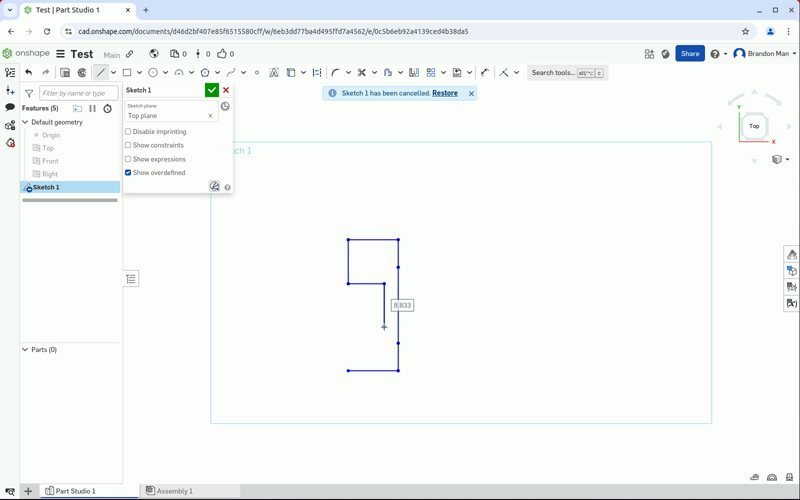
mouse_move(414, 326)
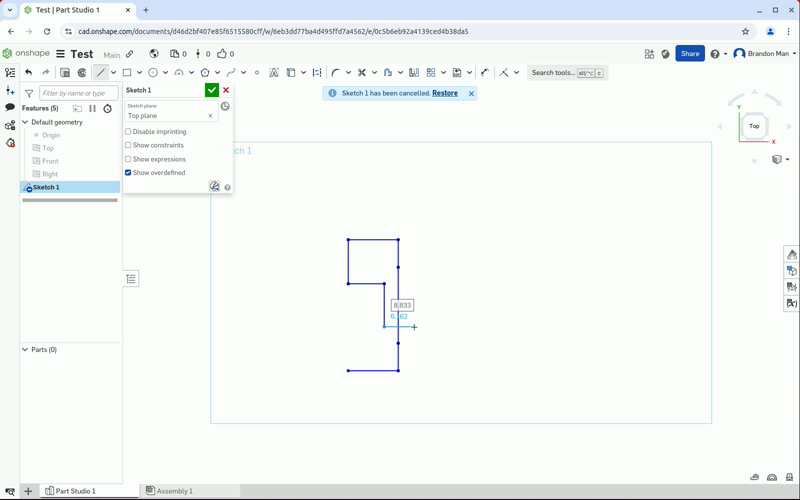
mouse_move(348, 326)
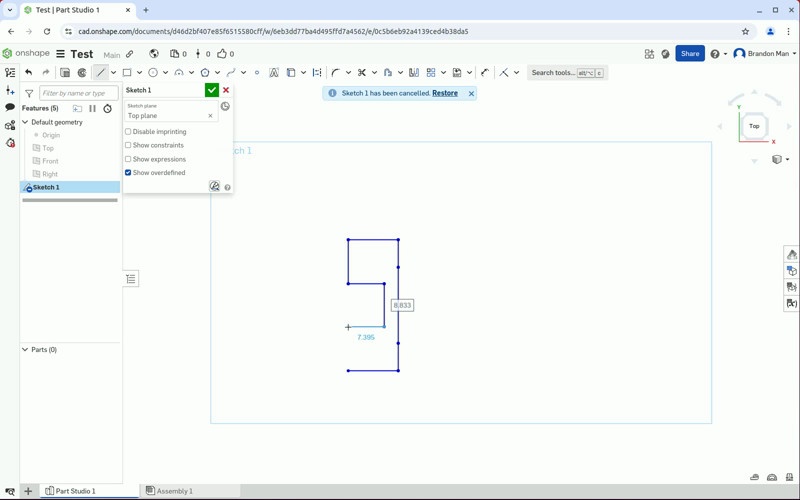
click(348, 326)
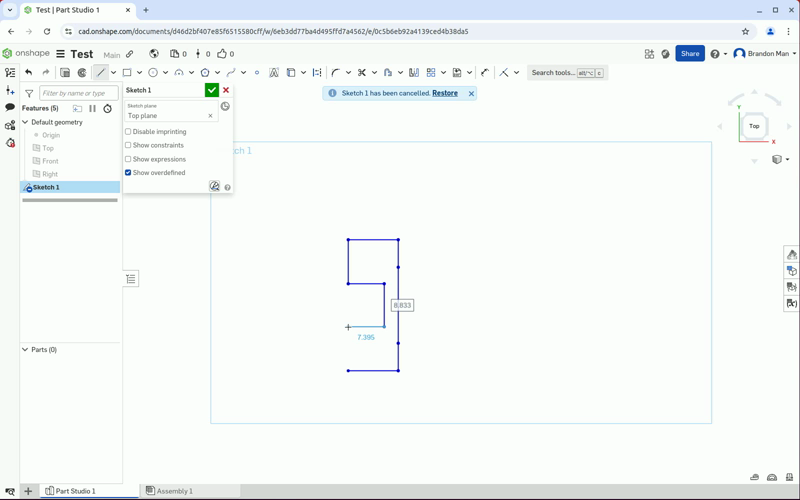
key_up(shift)
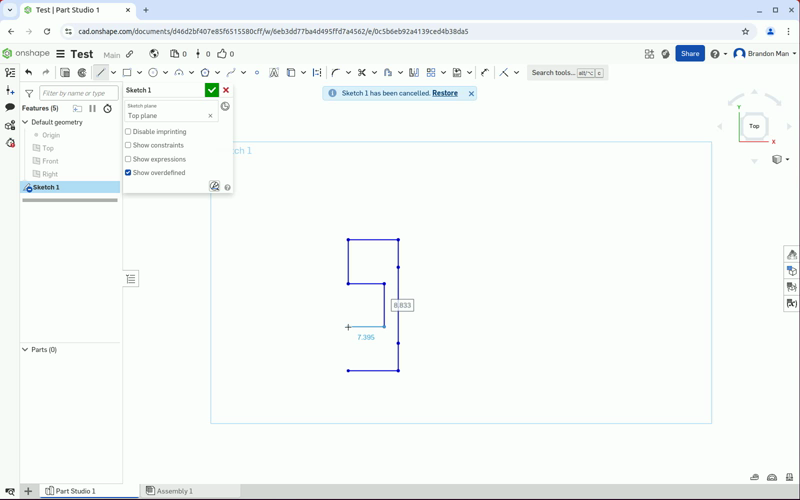
mouse_move(378, 326)
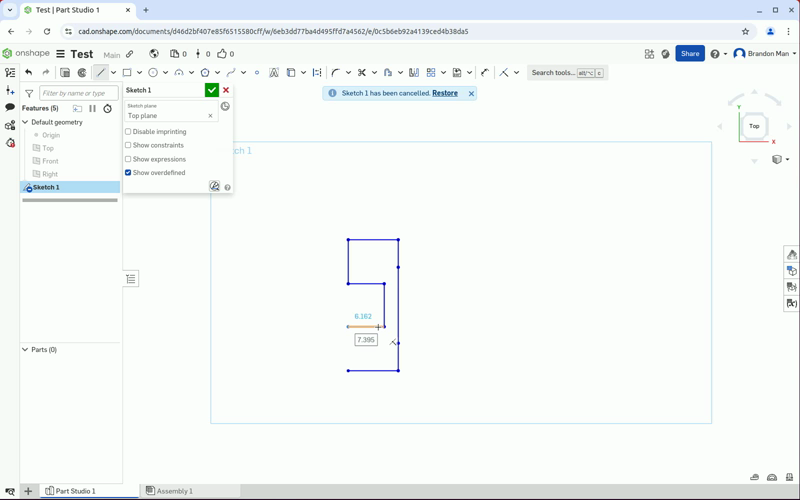
key_down(shift)
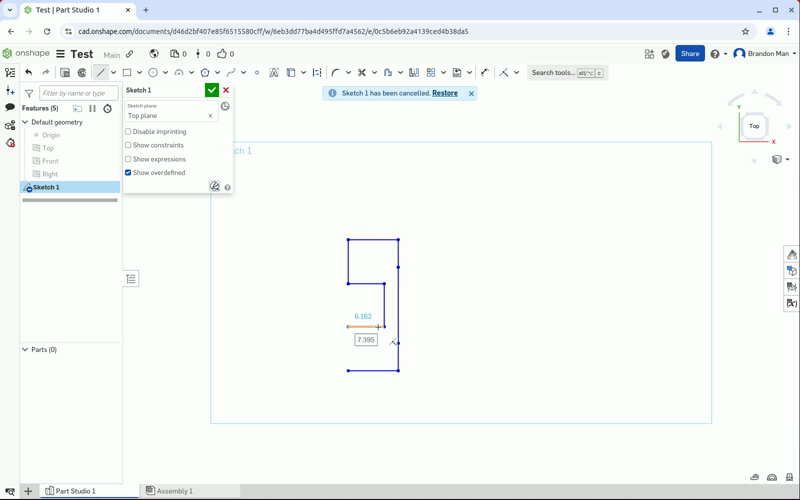
mouse_move(348, 370)
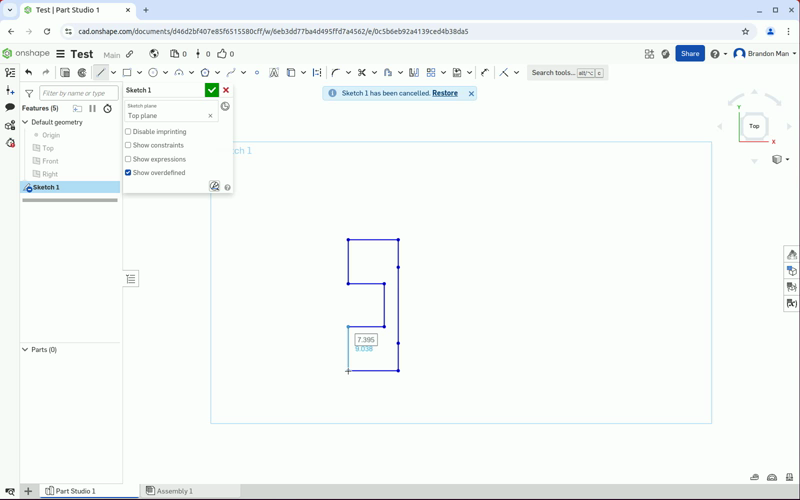
key_up(shift)
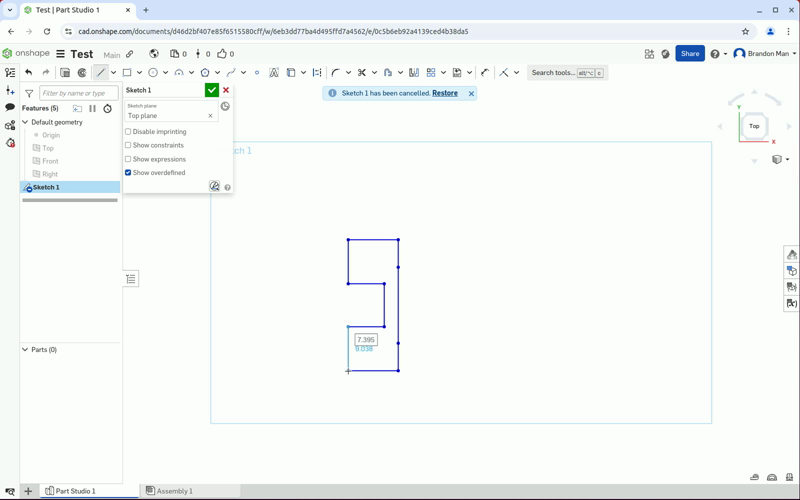
click(348, 370)
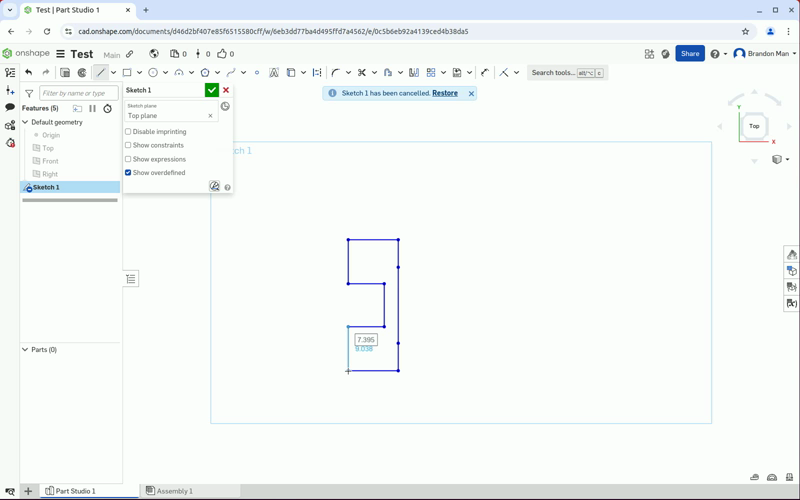
key(esc)
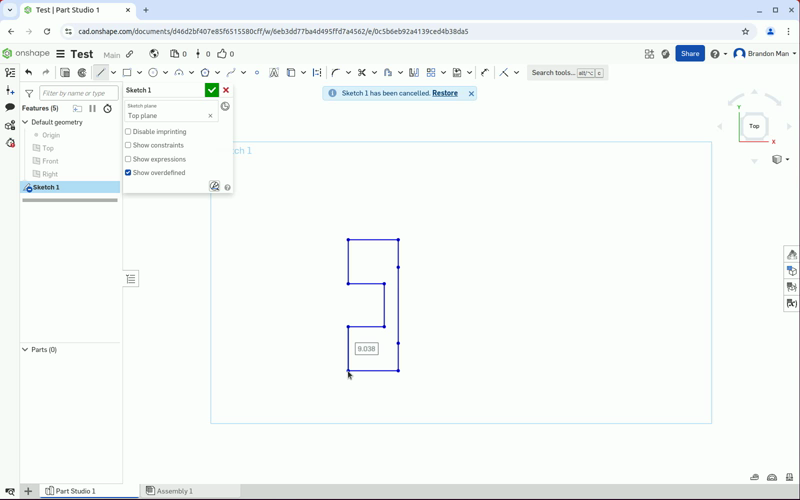
mouse_move(361, 274)
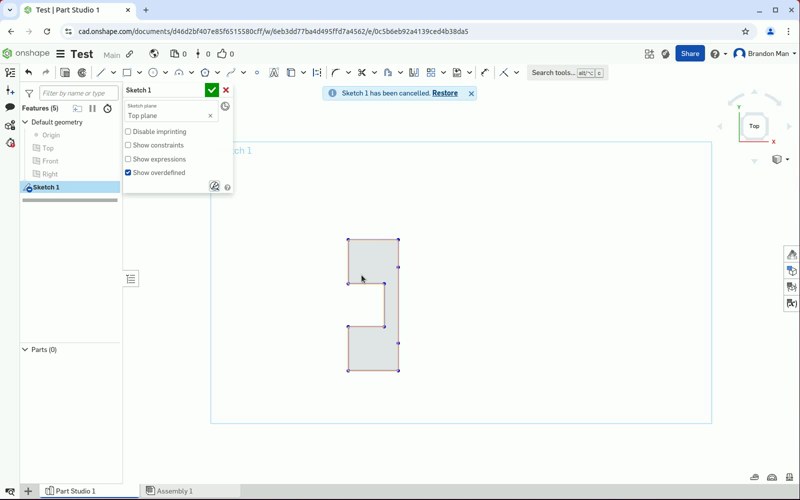
click(361, 274)
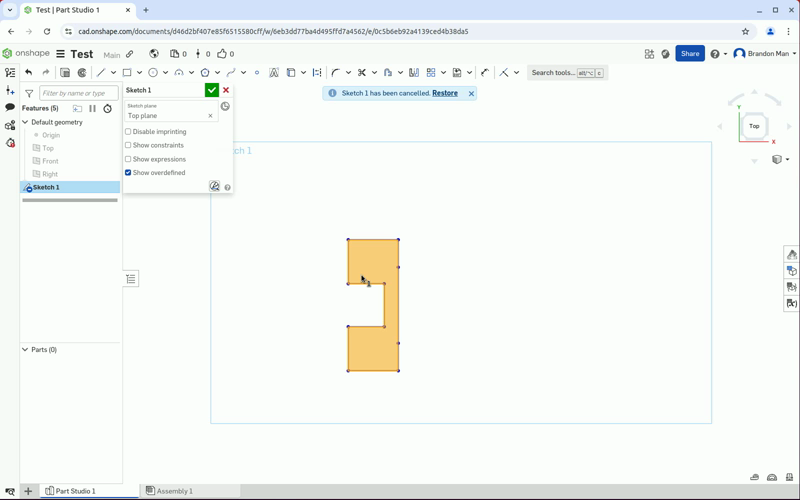
mouse_move(73, 352)
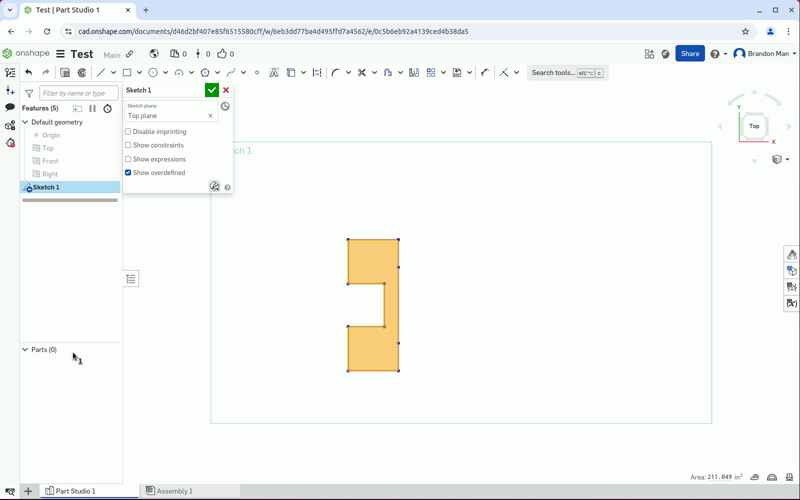
key(shift+y)
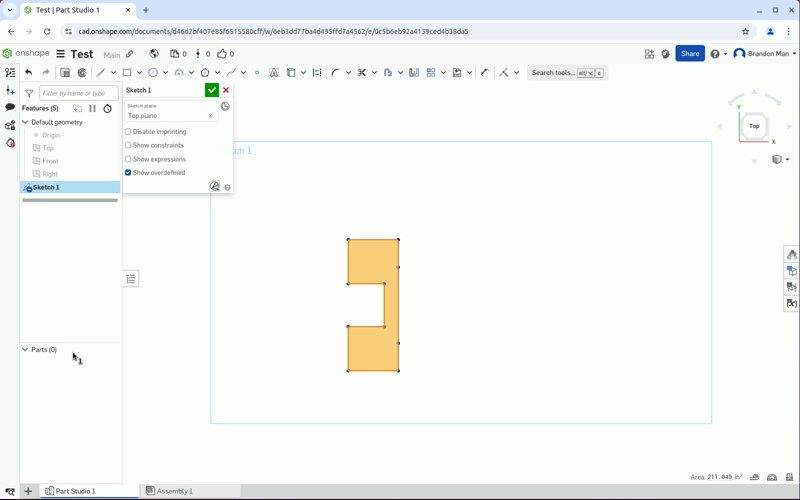
key(shift+e)
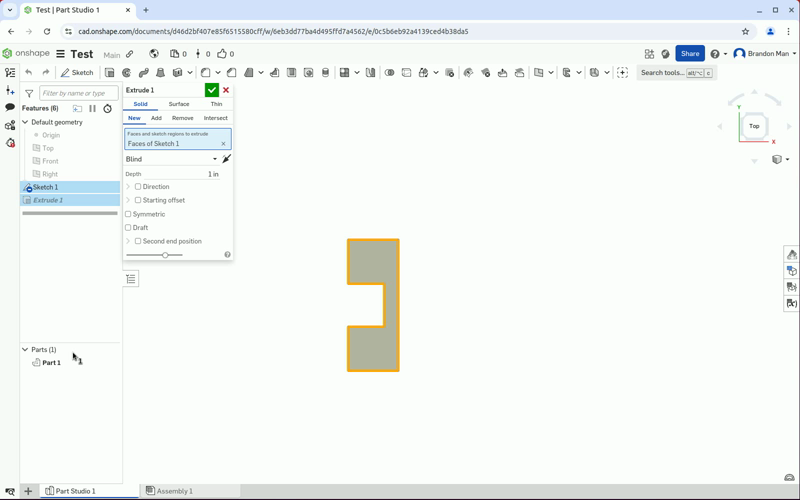
mouse_move(143, 106)
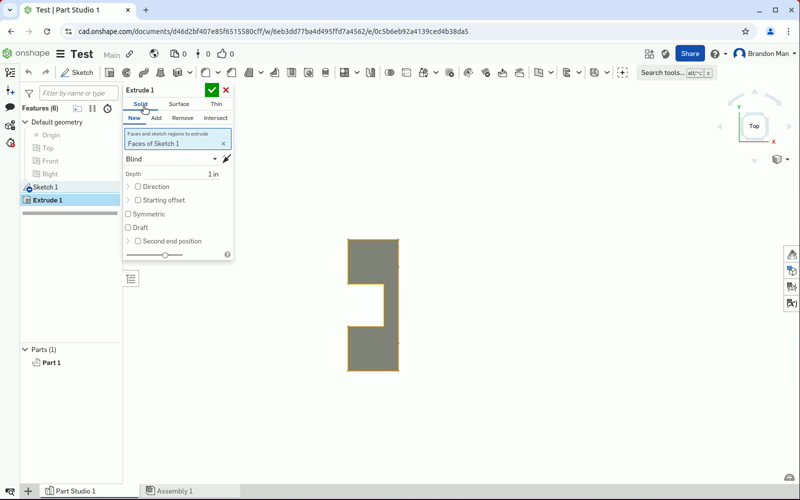
click(143, 106)
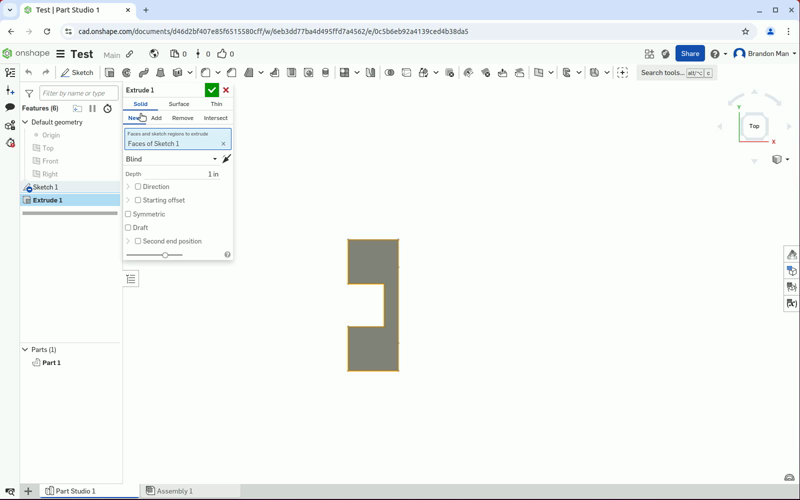
mouse_move(137, 120)
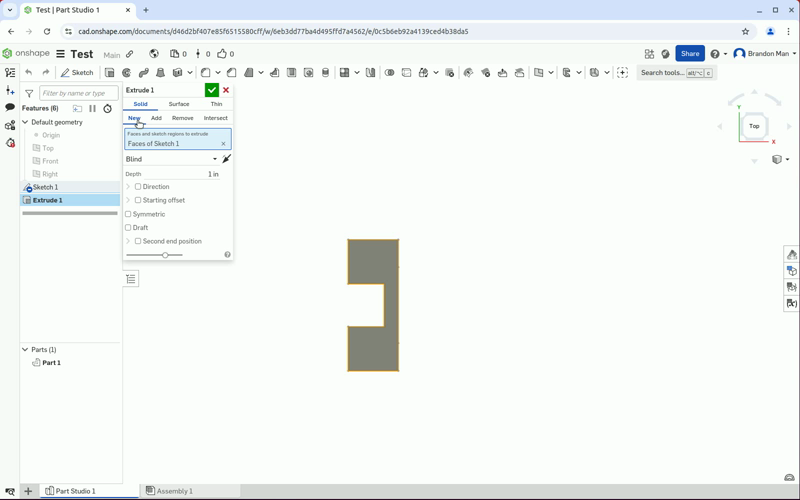
click(137, 120)
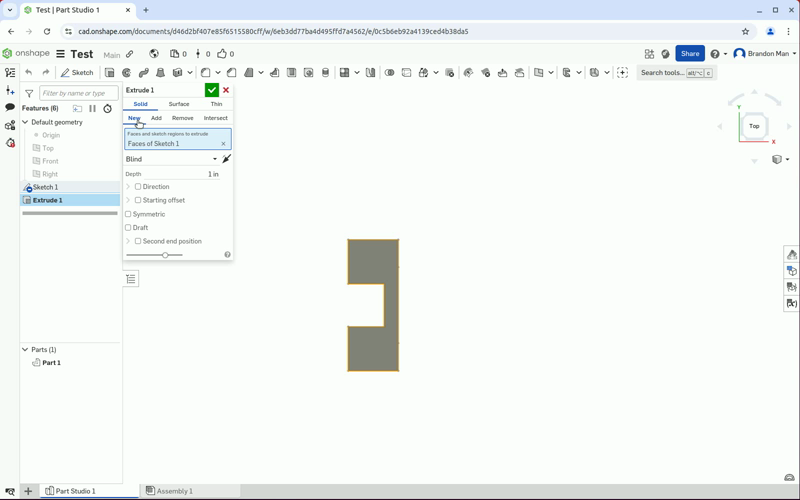
key(tab, 4)
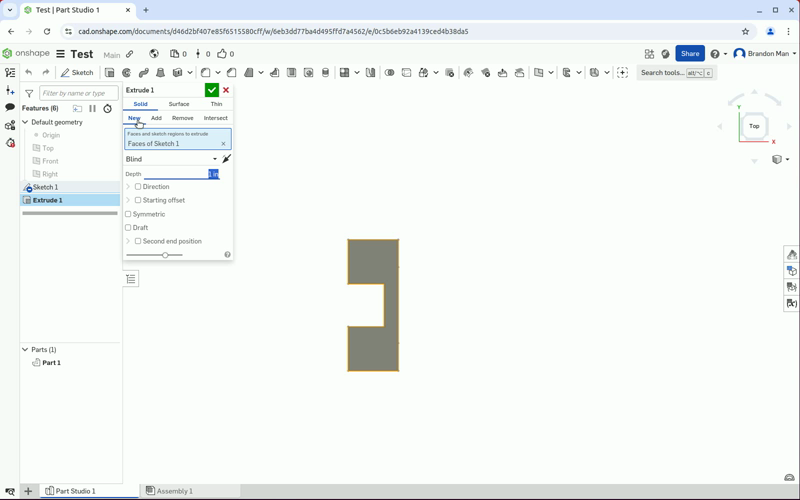
text(5.536)
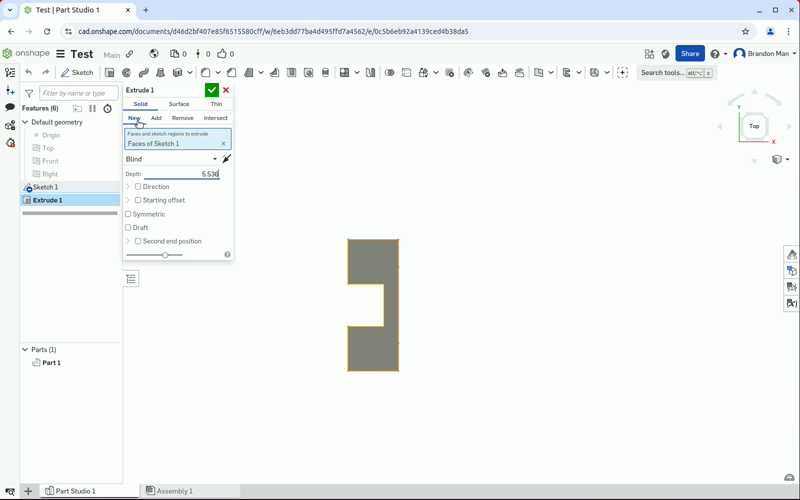
key(enter)
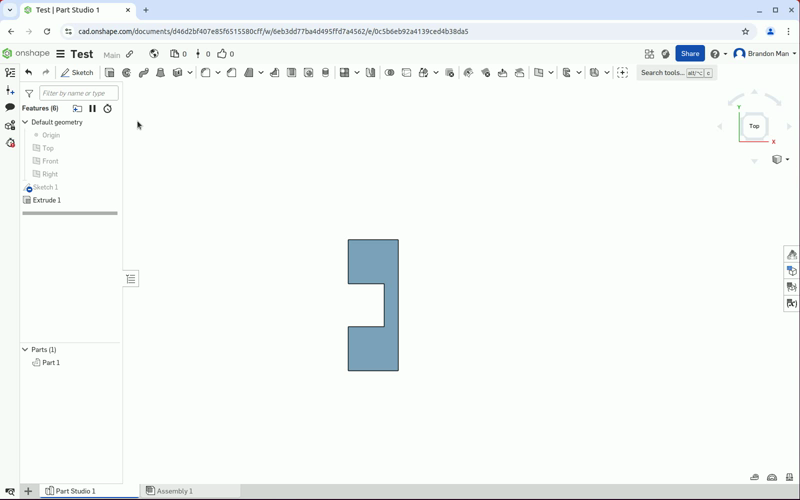
key(shift+h)
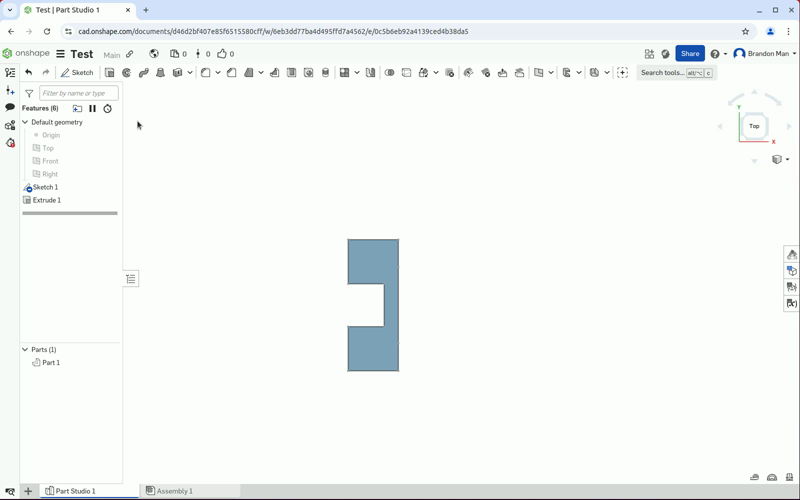
key(shift+h)
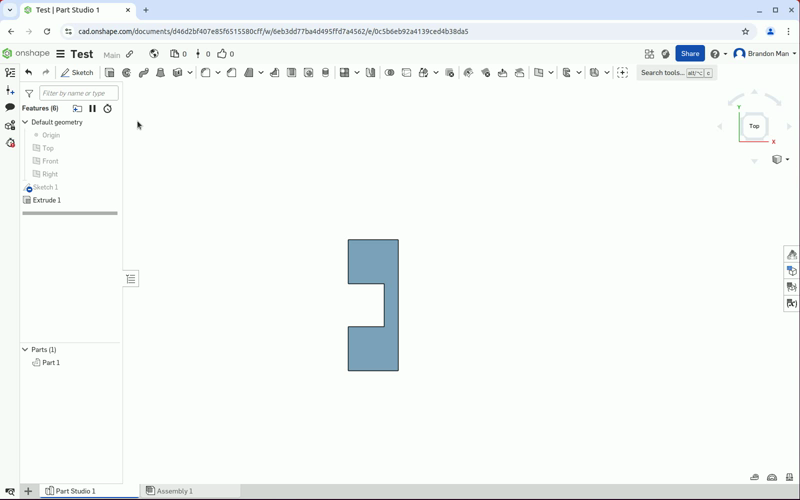
mouse_move(73, 189)
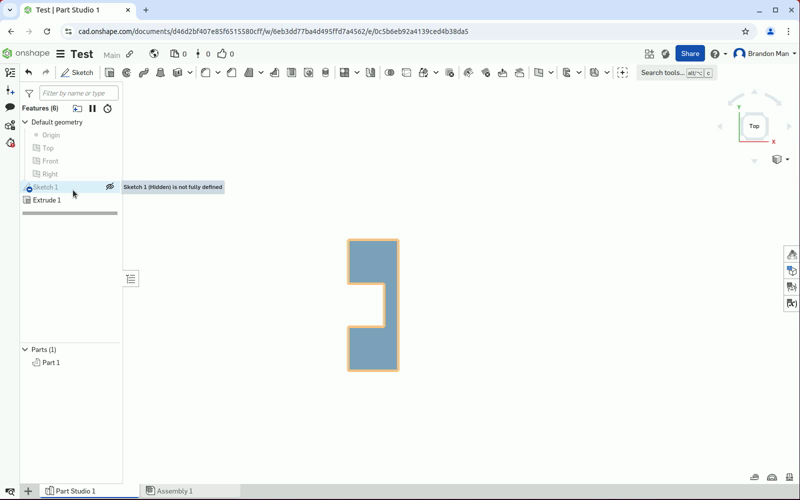
click(73, 189)
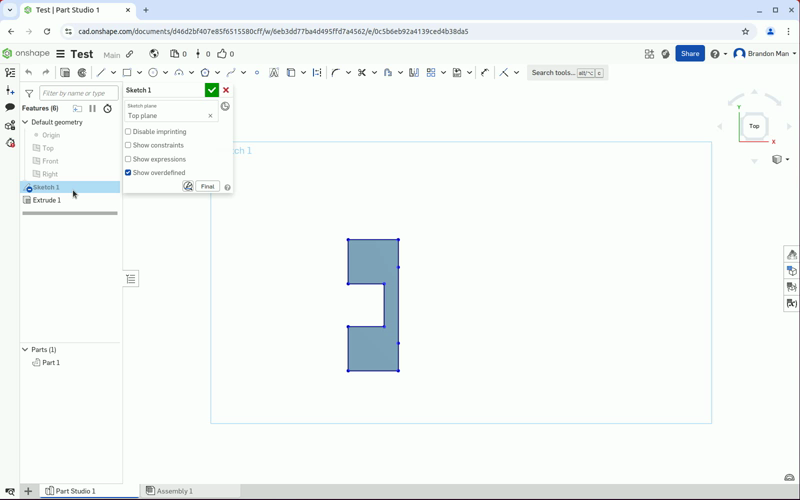
mouse_move(229, 92)
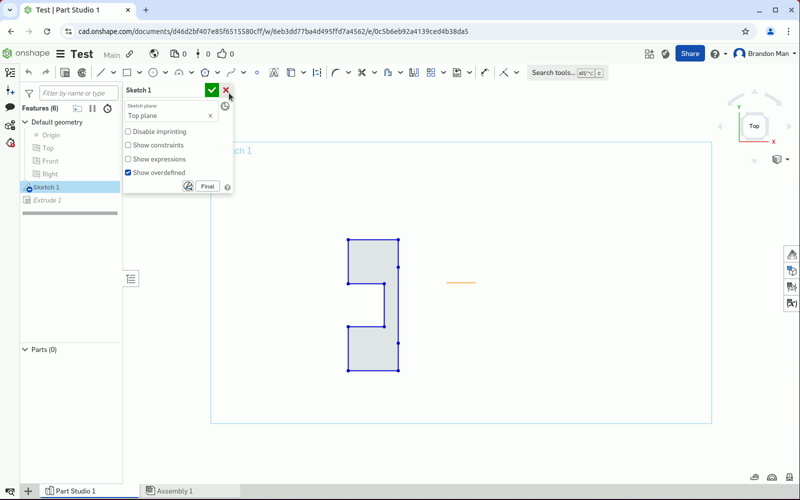
click(229, 92)
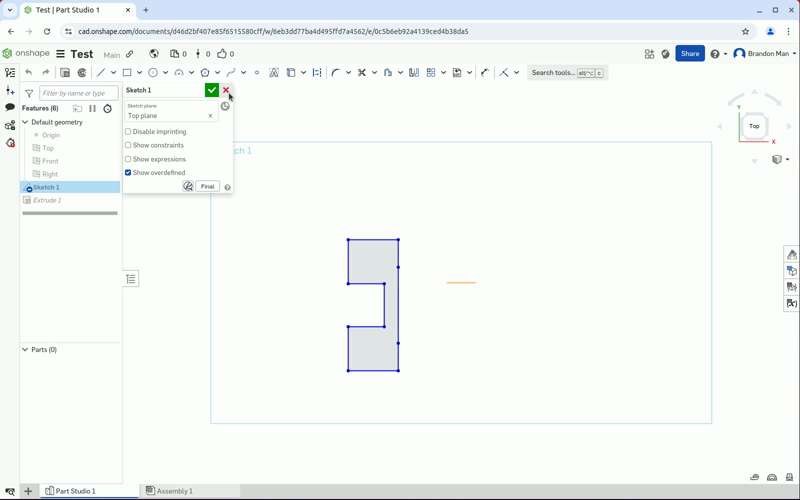
key(shift+s)
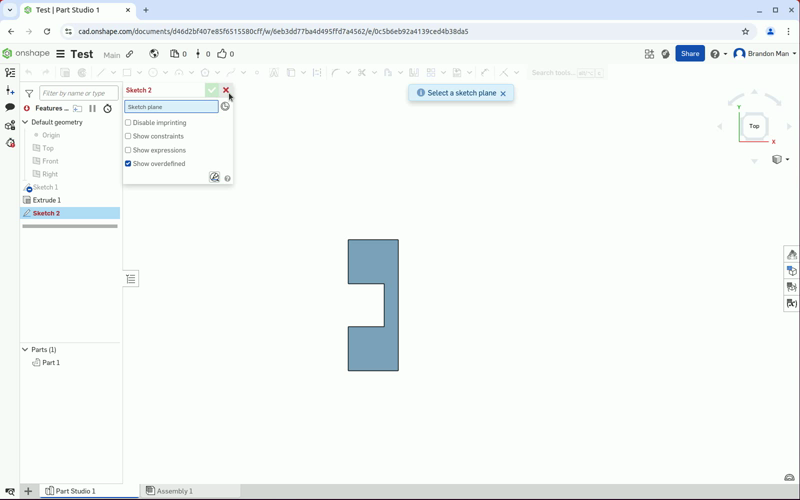
mouse_move(73, 150)
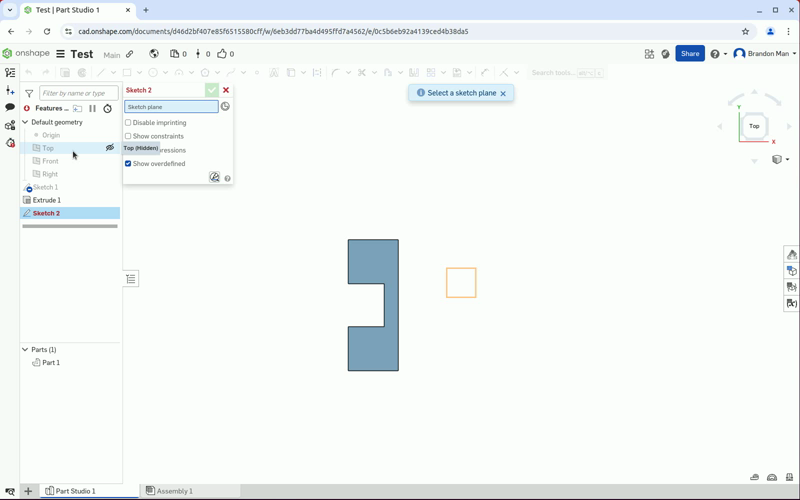
click(73, 150)
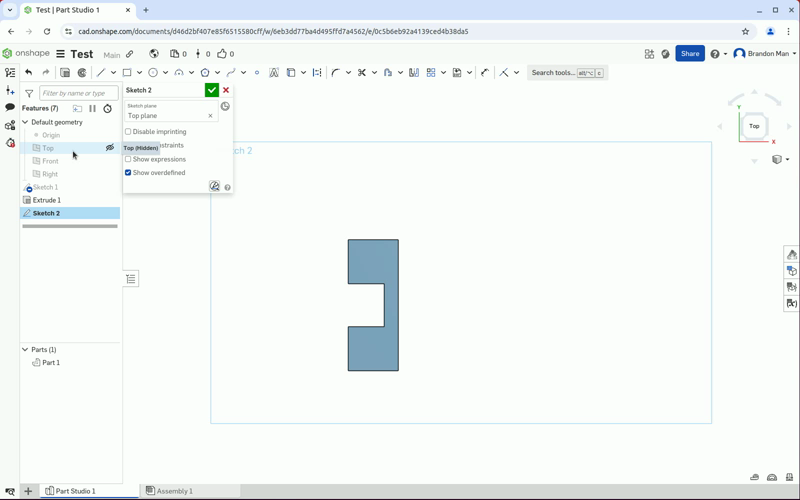
mouse_move(73, 352)
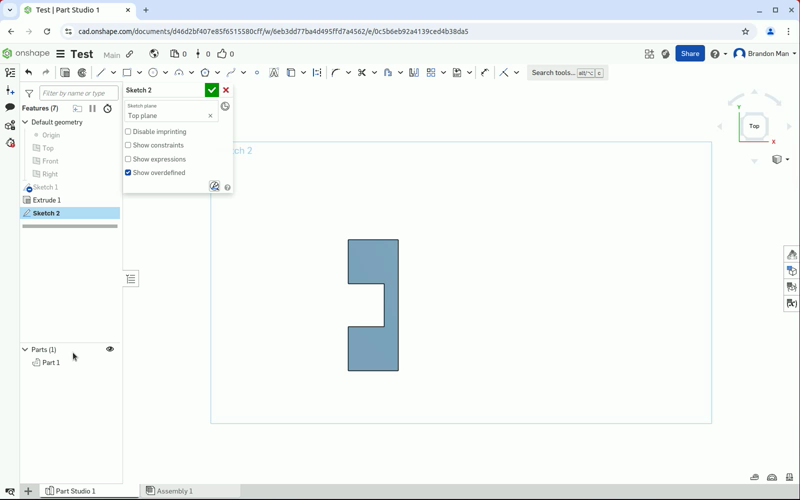
key(y)
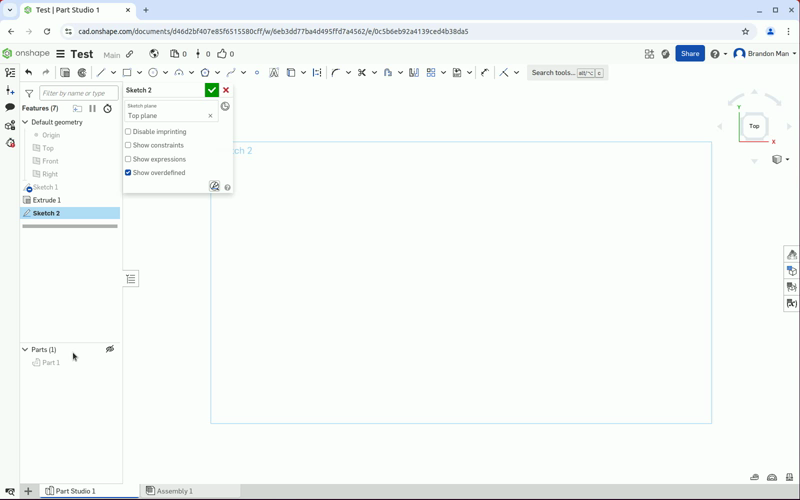
key(l)
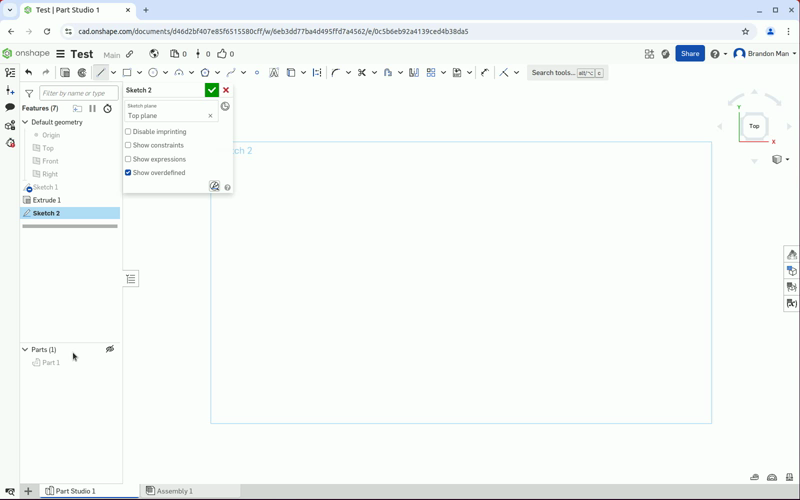
key_down(shift)
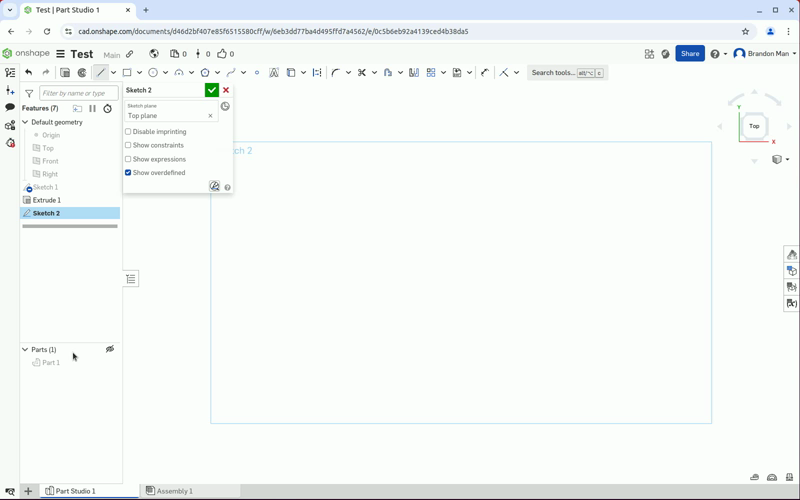
mouse_move(518, 370)
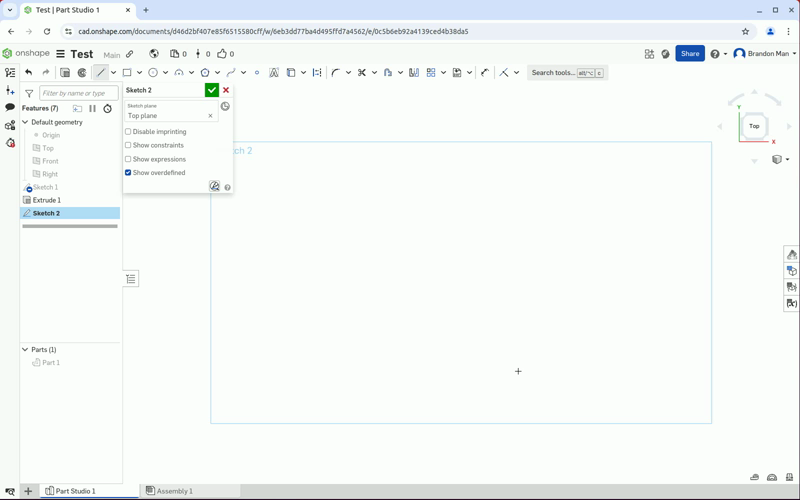
click(518, 370)
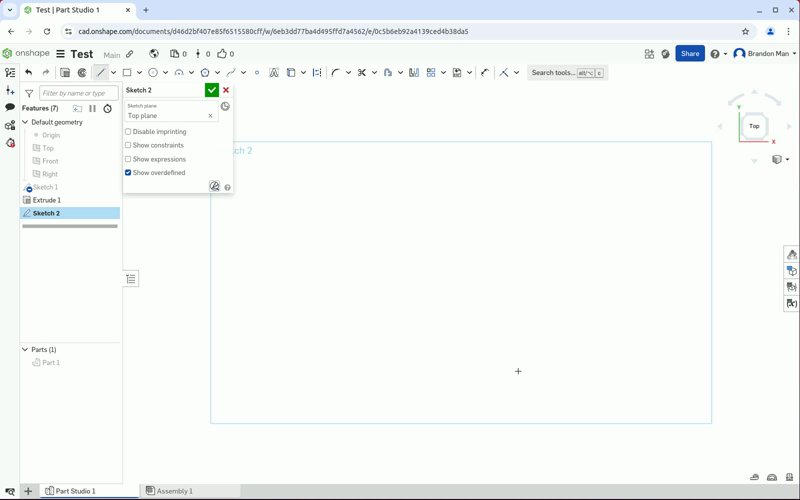
key_up(shift)
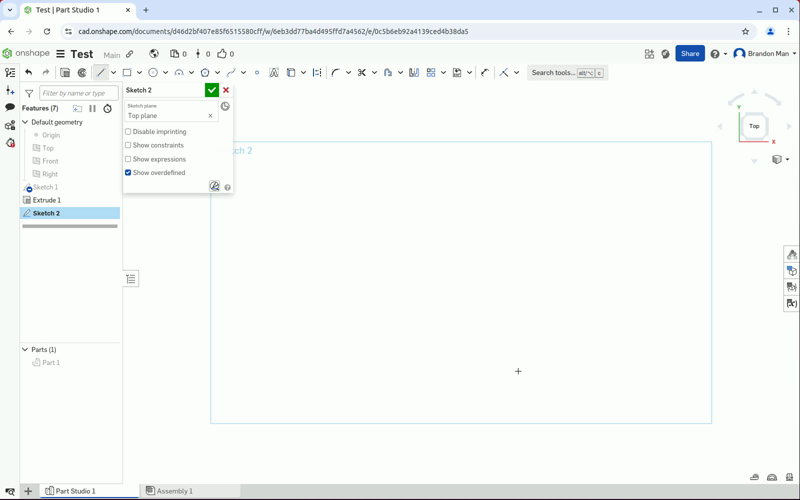
key_down(shift)
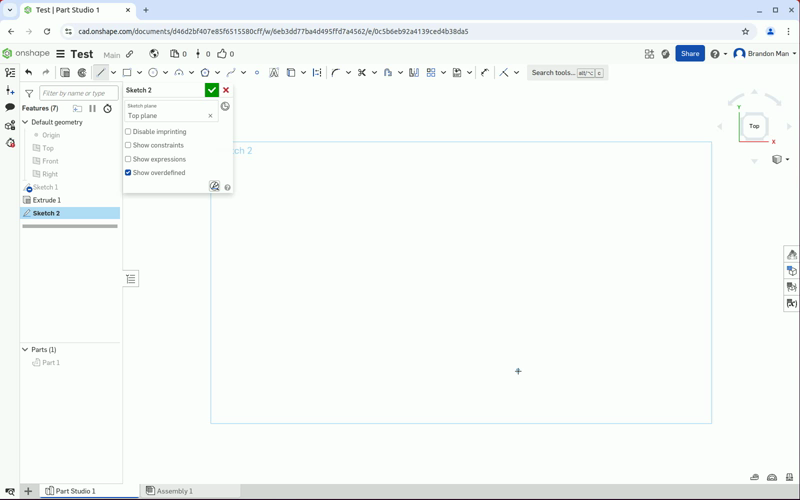
mouse_move(548, 370)
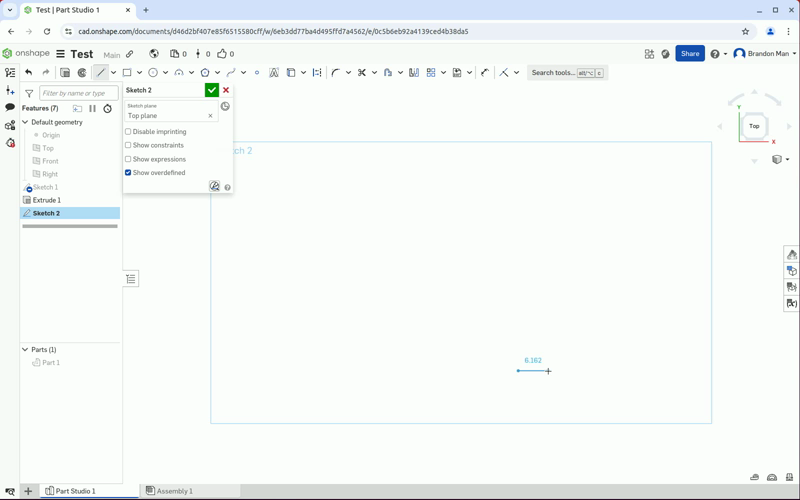
mouse_move(567, 370)
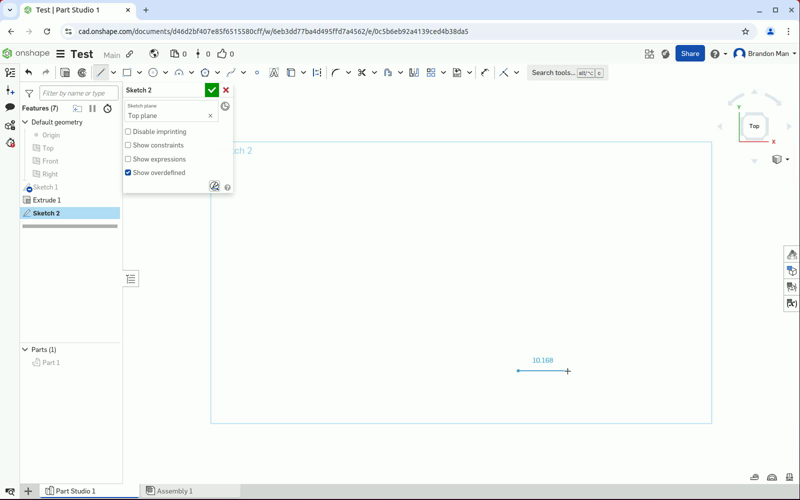
click(567, 370)
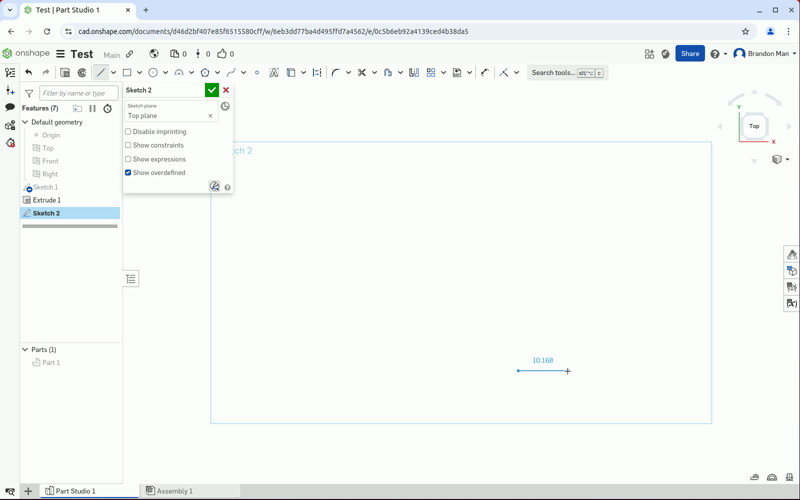
key_up(shift)
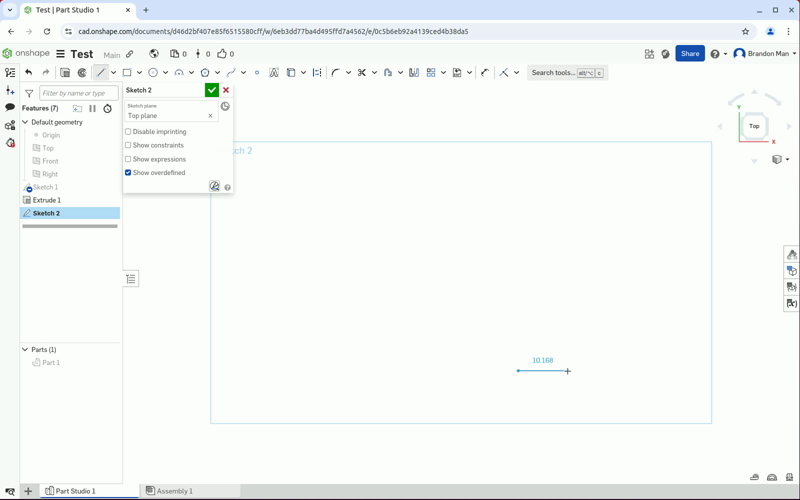
key_down(shift)
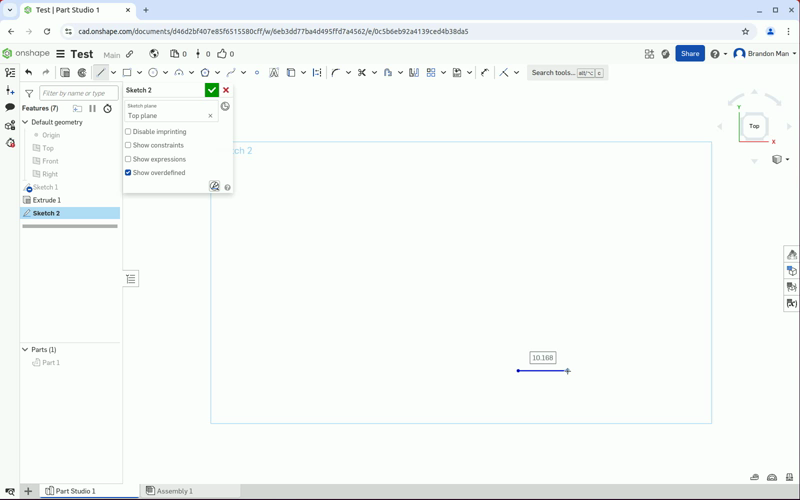
mouse_move(589, 370)
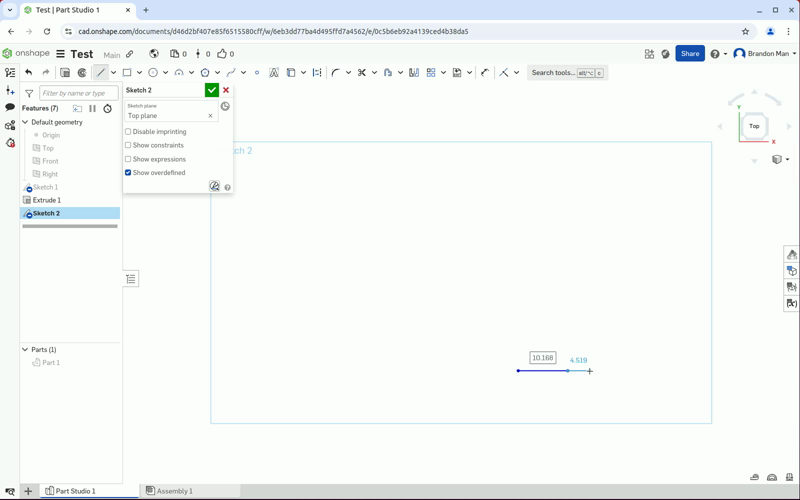
mouse_move(567, 326)
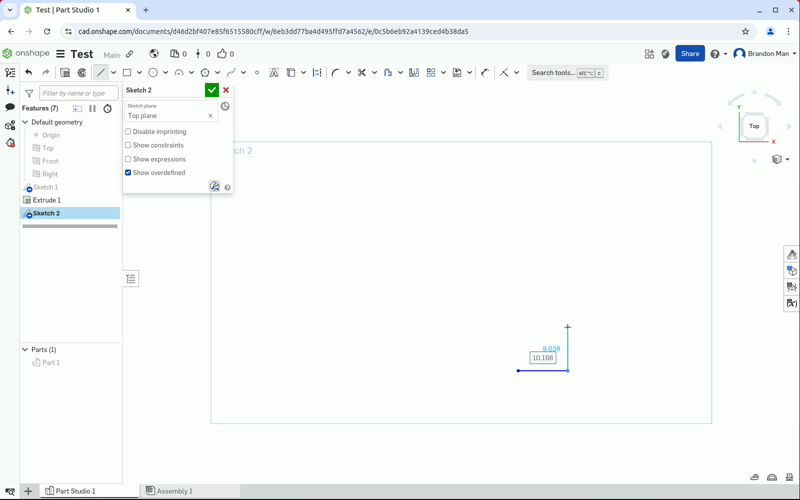
click(567, 326)
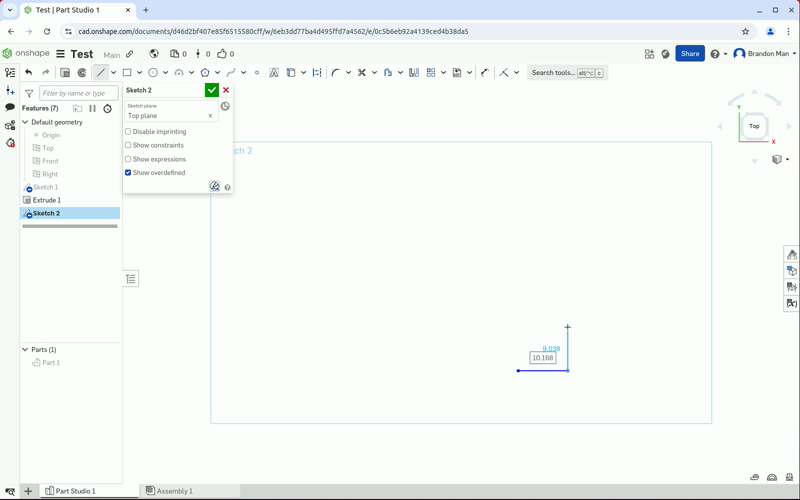
key_up(shift)
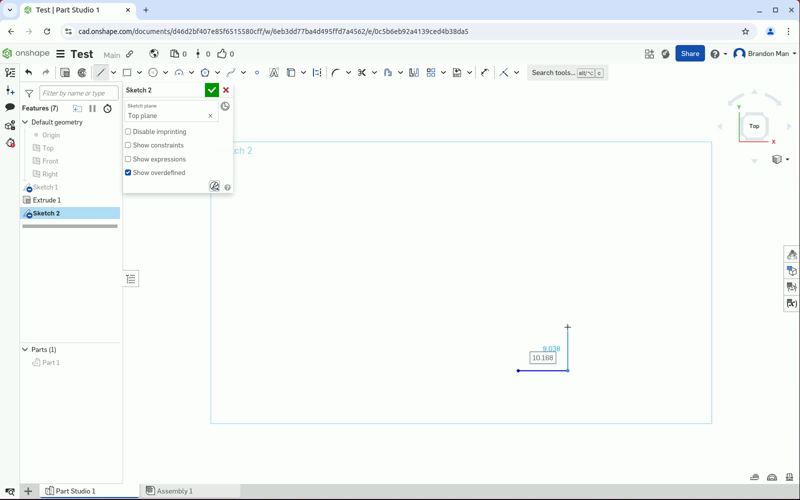
key_down(shift)
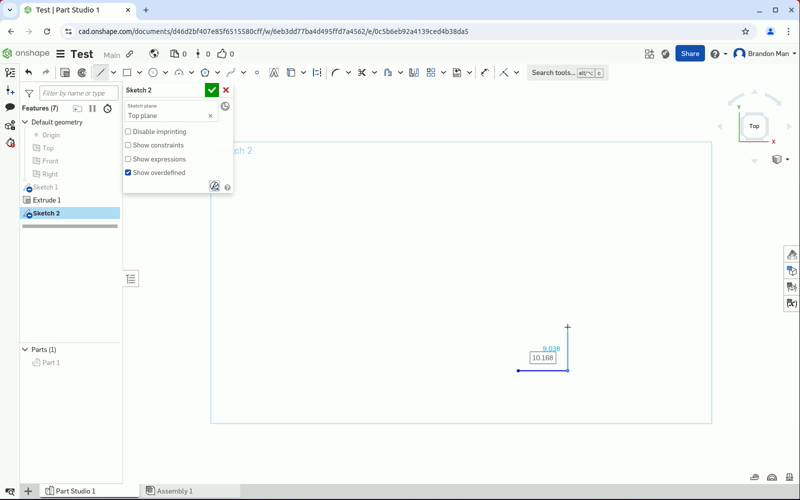
mouse_move(589, 326)
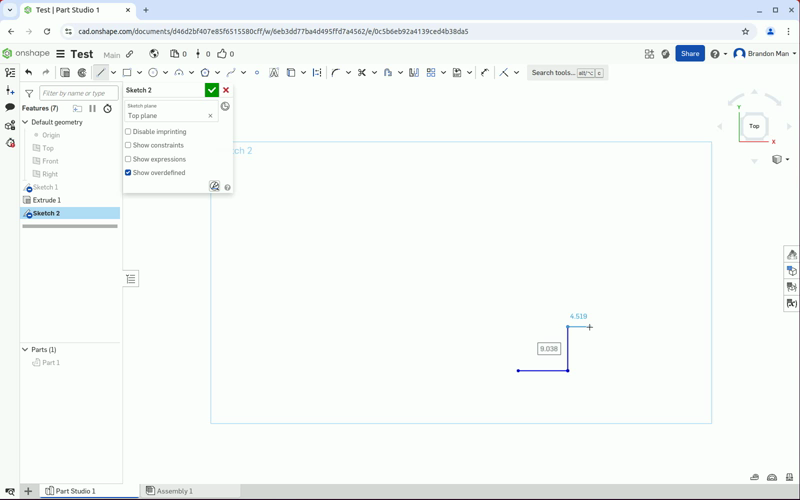
mouse_move(531, 326)
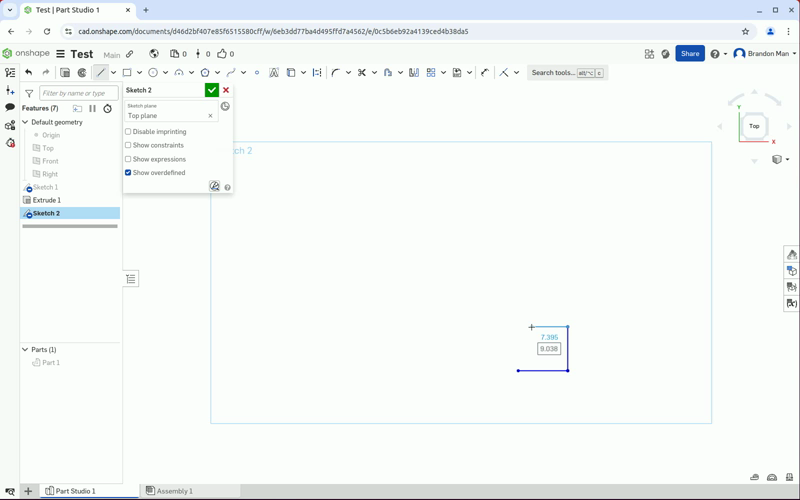
click(531, 326)
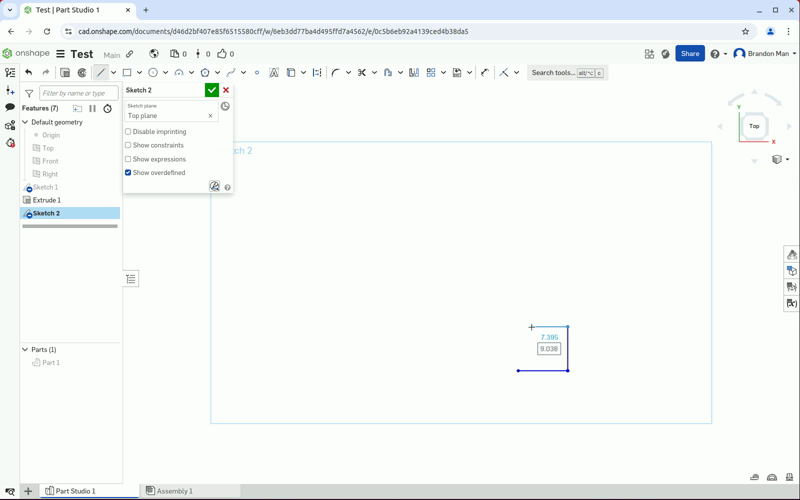
key_up(shift)
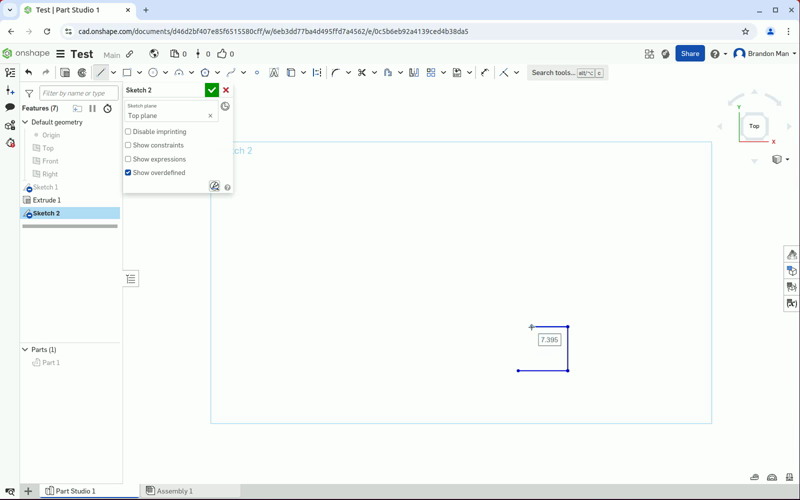
key_down(shift)
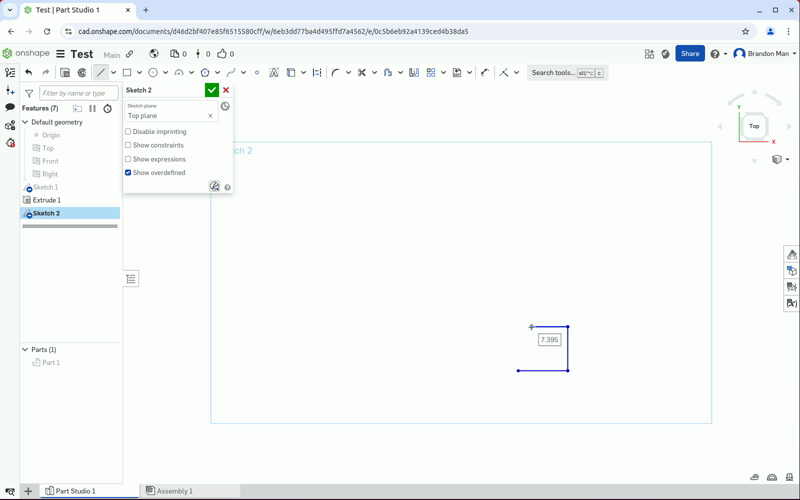
mouse_move(561, 326)
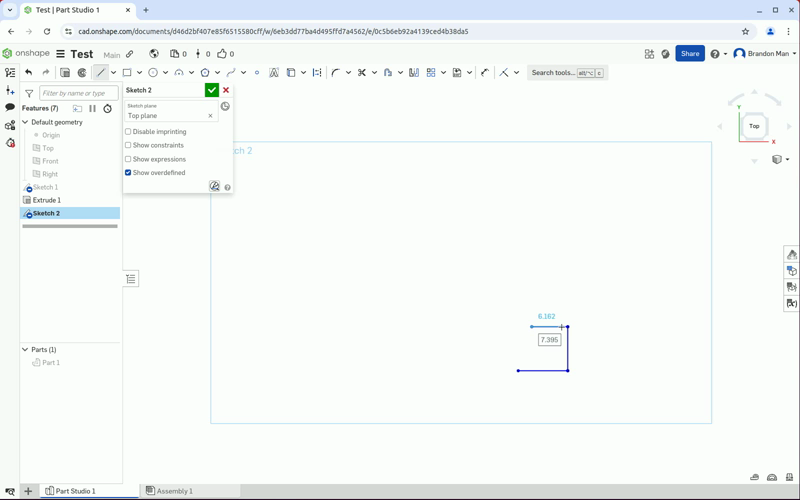
mouse_move(531, 283)
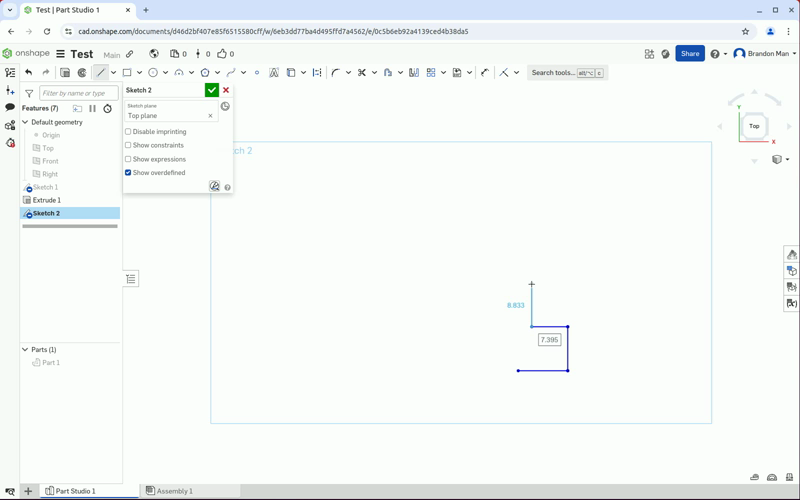
click(531, 283)
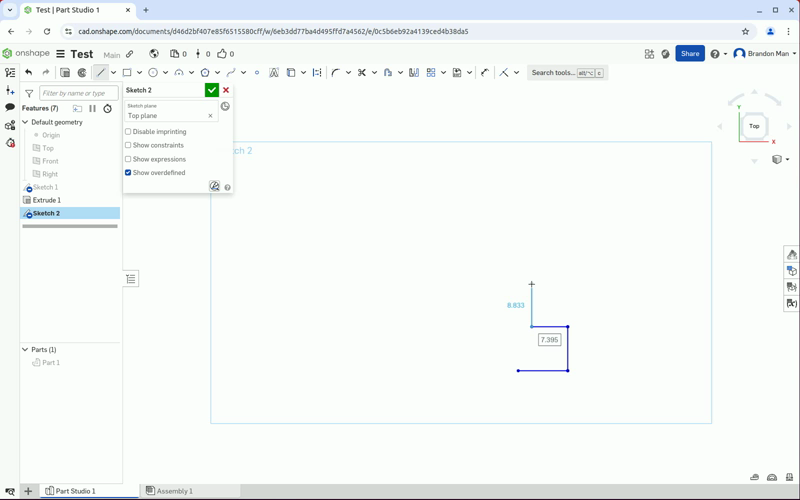
key_up(shift)
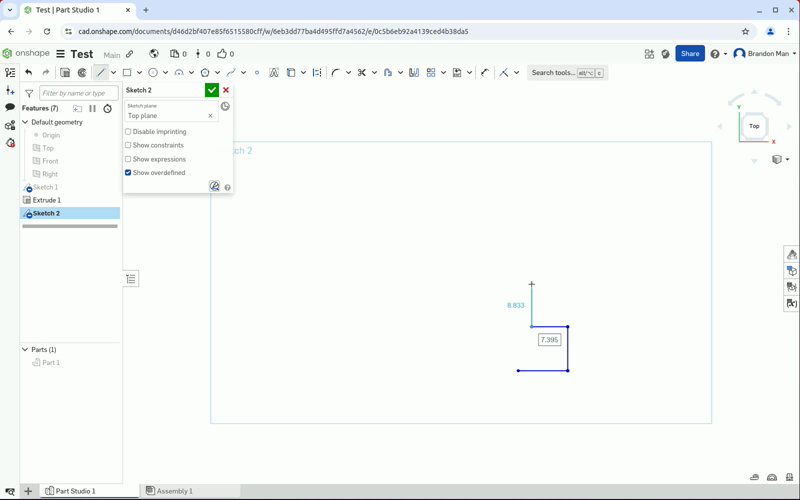
key_down(shift)
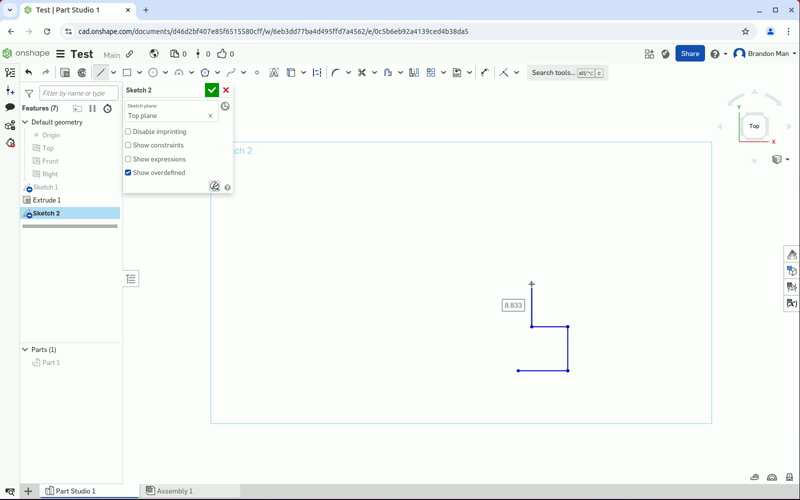
mouse_move(561, 283)
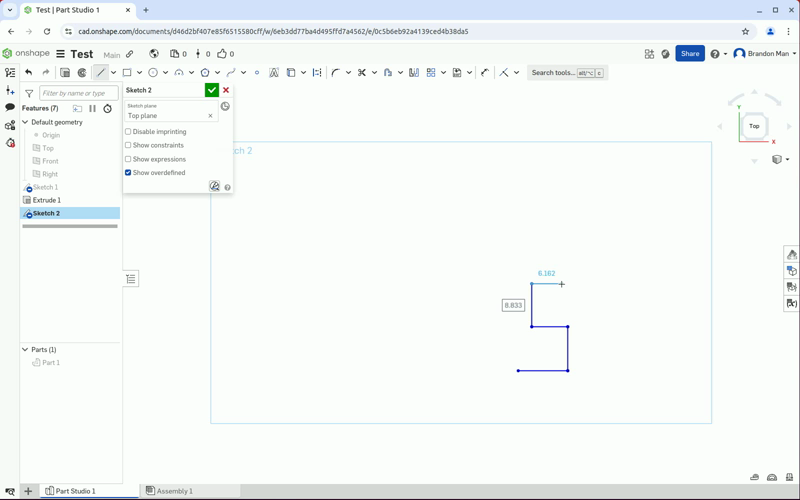
mouse_move(567, 283)
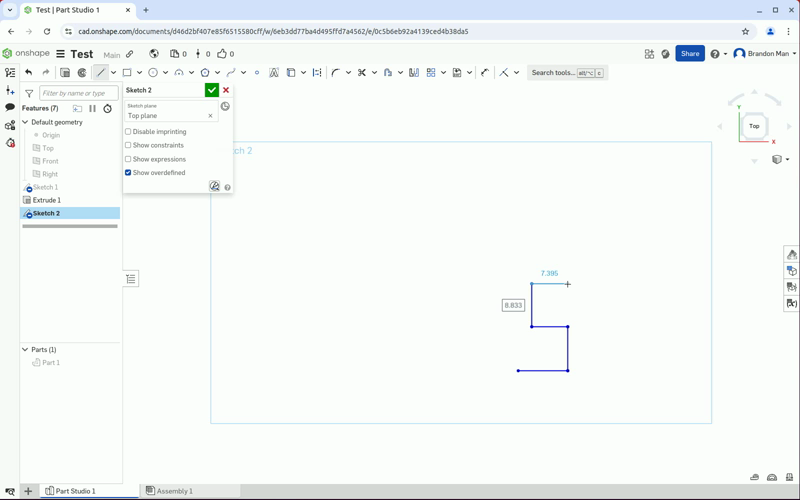
click(567, 283)
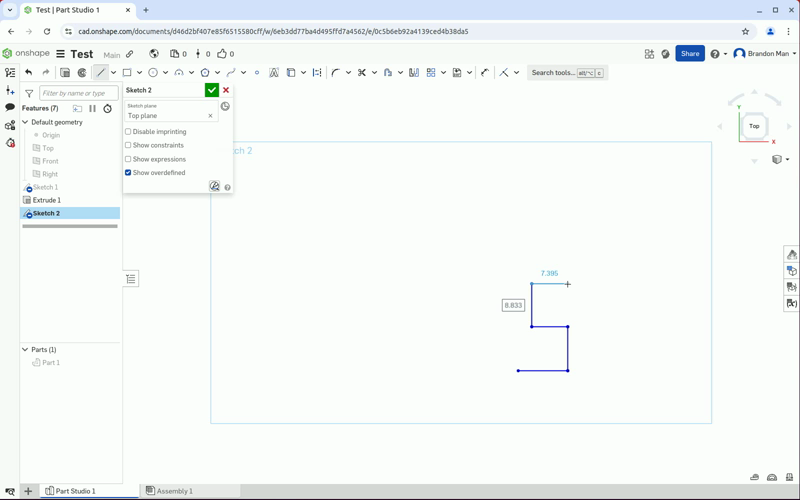
key_up(shift)
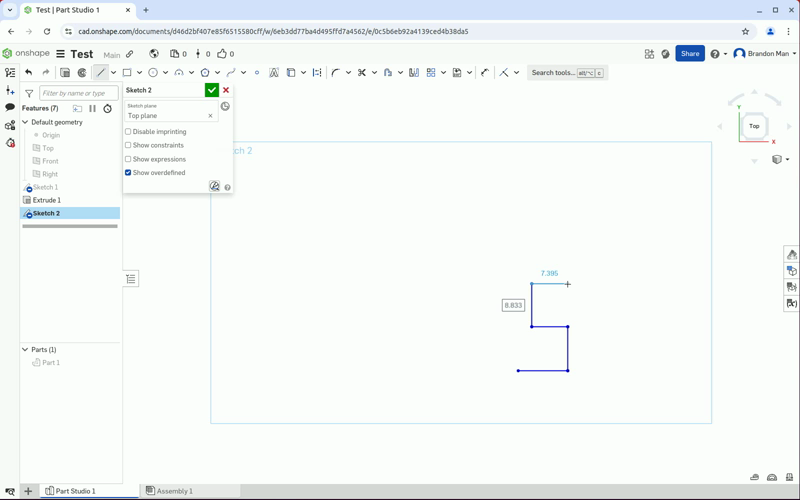
key_down(shift)
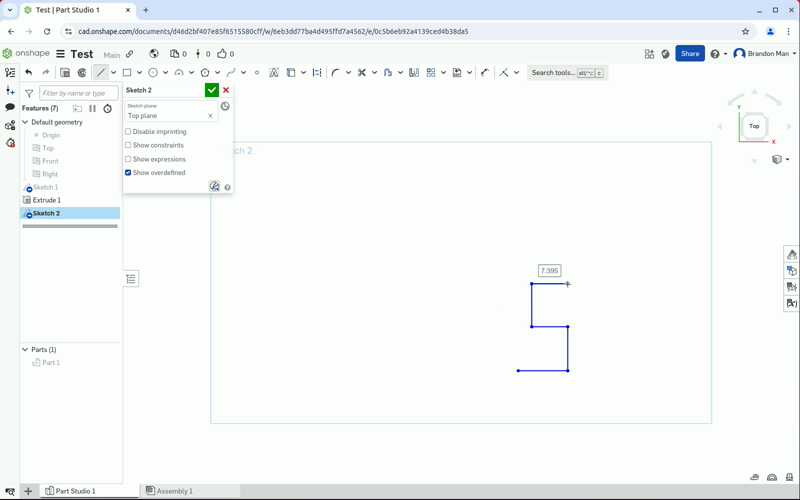
mouse_move(589, 283)
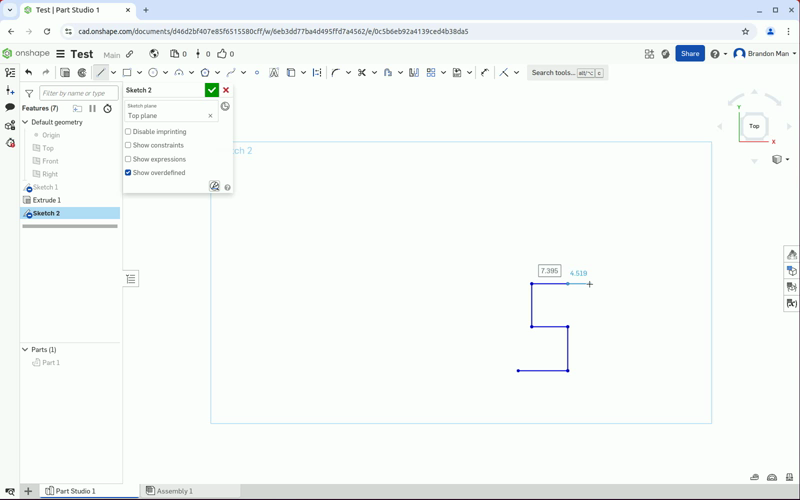
mouse_move(567, 239)
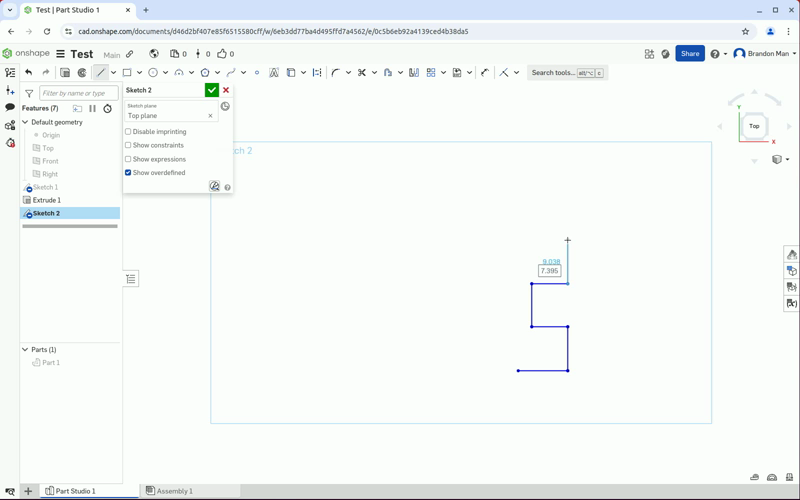
click(567, 239)
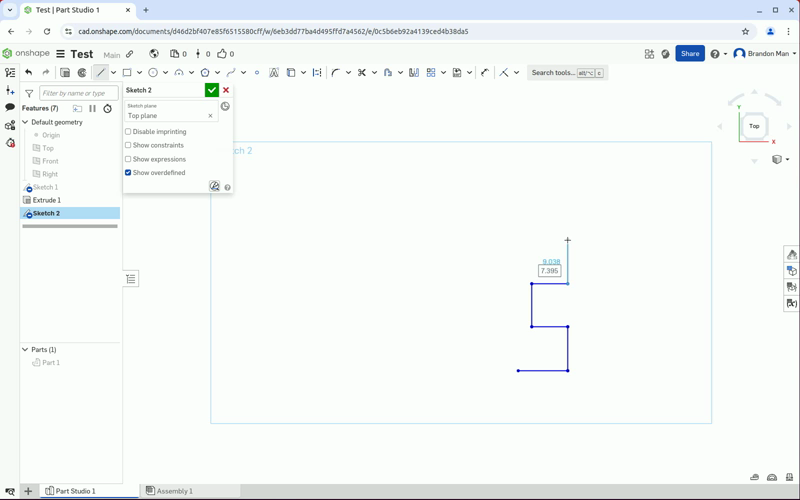
key_up(shift)
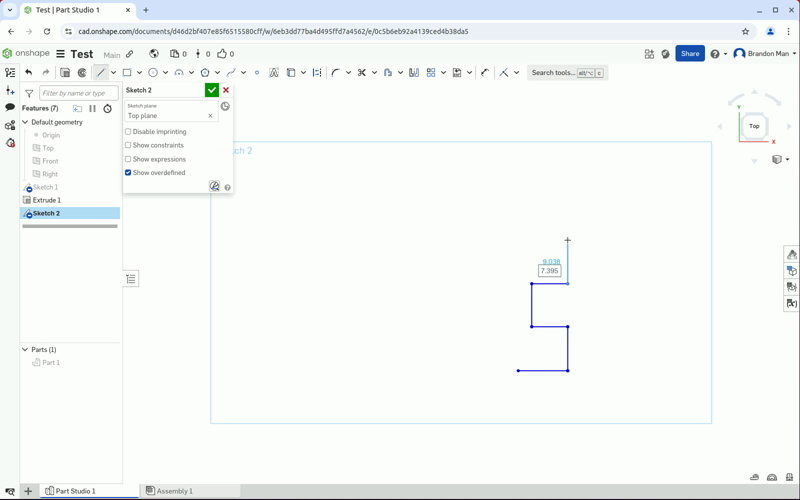
key_down(shift)
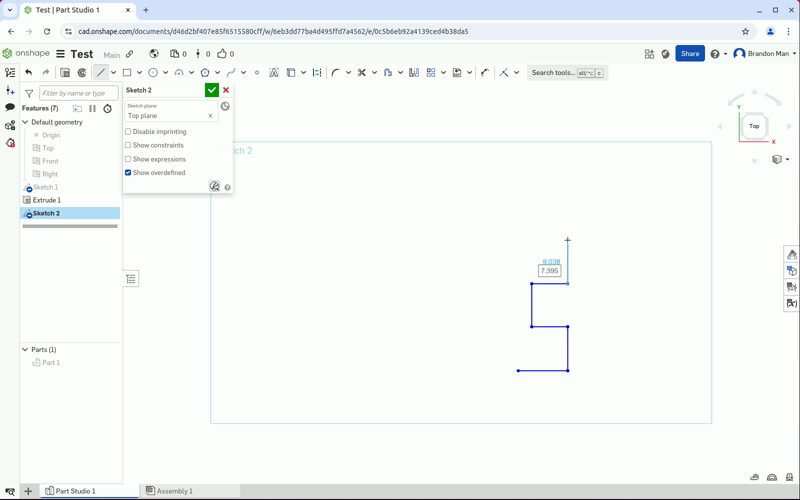
mouse_move(589, 239)
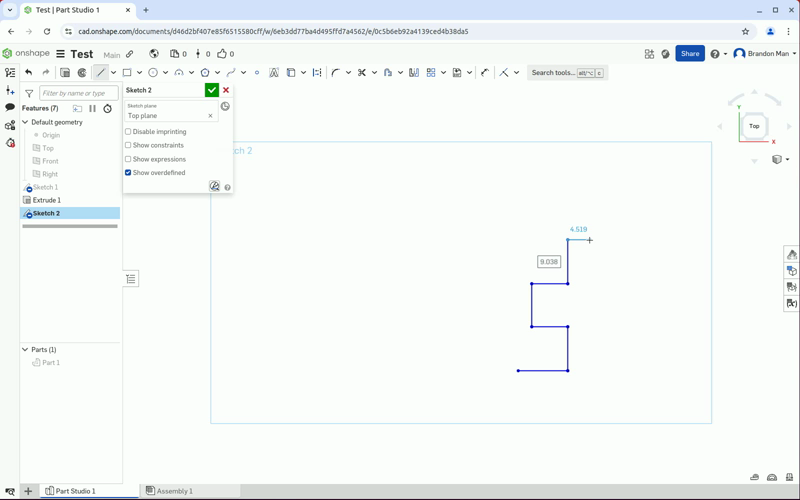
mouse_move(518, 239)
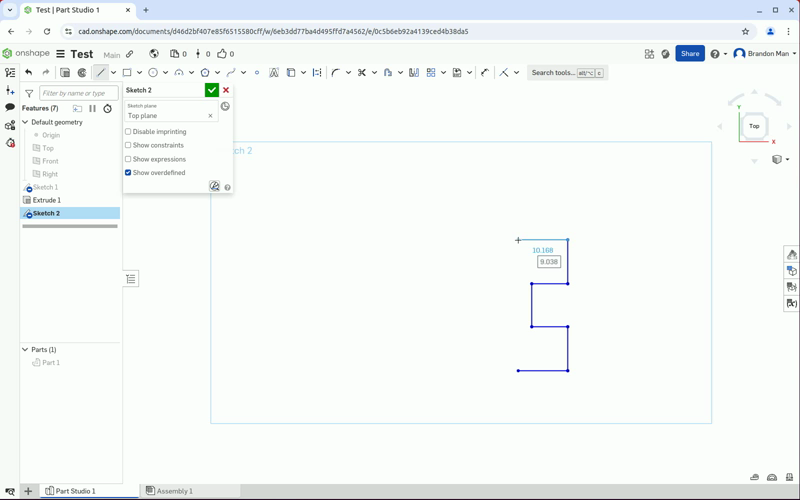
click(518, 239)
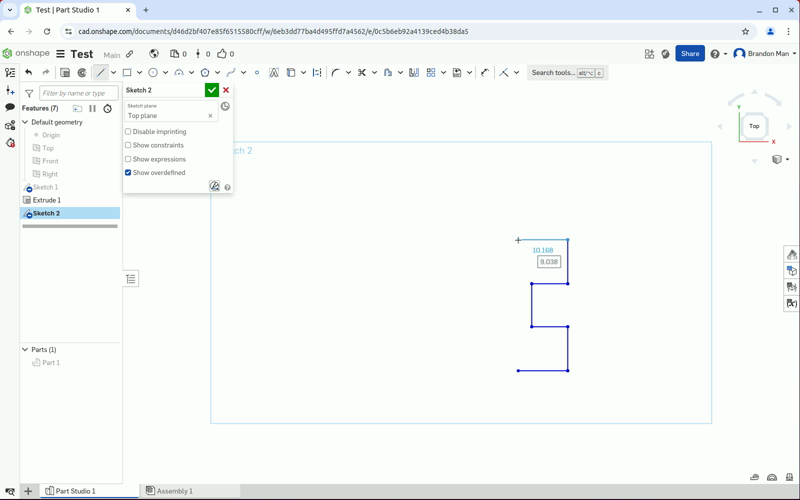
key_up(shift)
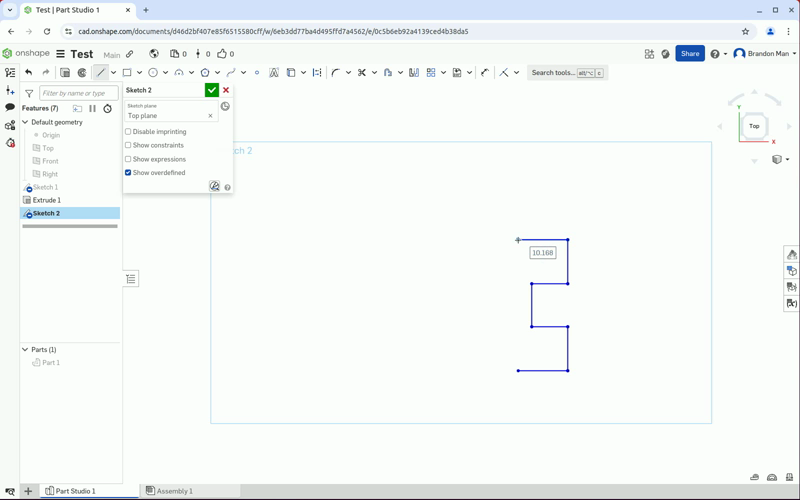
key_down(shift)
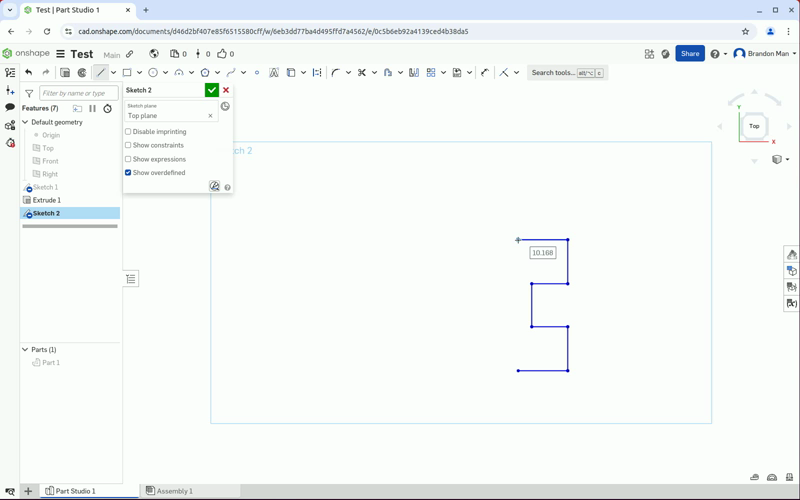
mouse_move(548, 239)
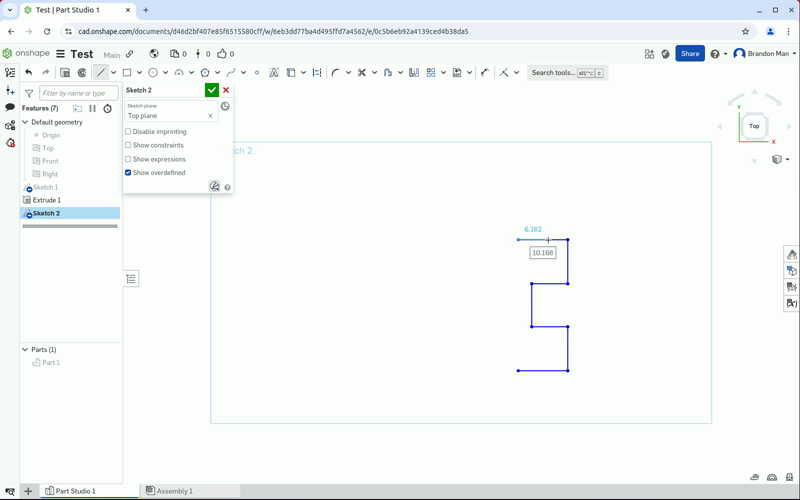
mouse_move(518, 267)
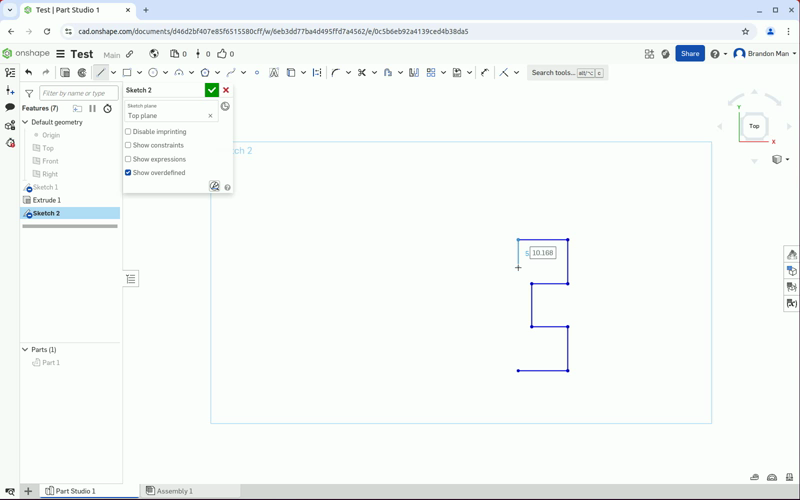
click(518, 267)
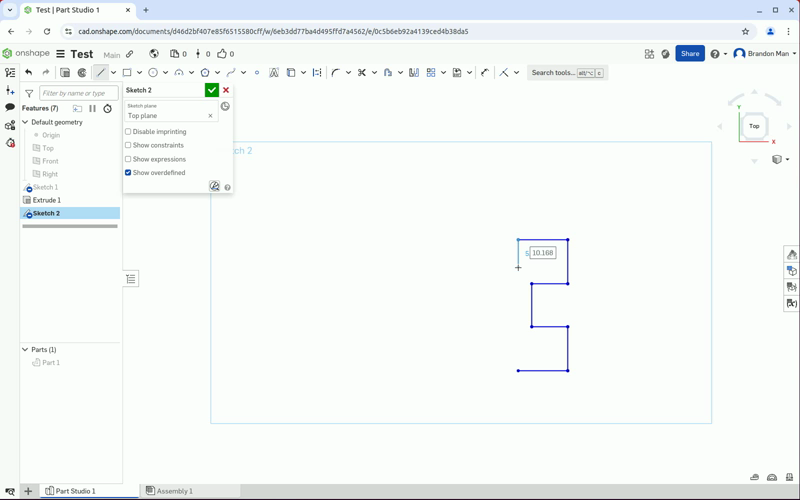
key_up(shift)
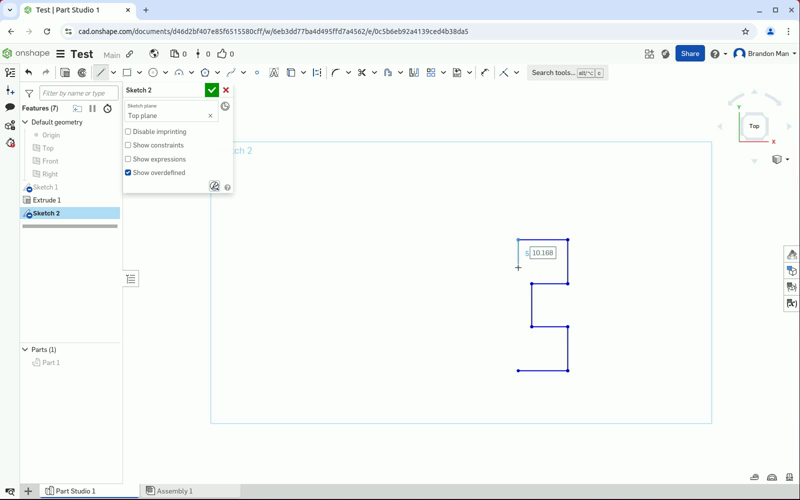
key_down(shift)
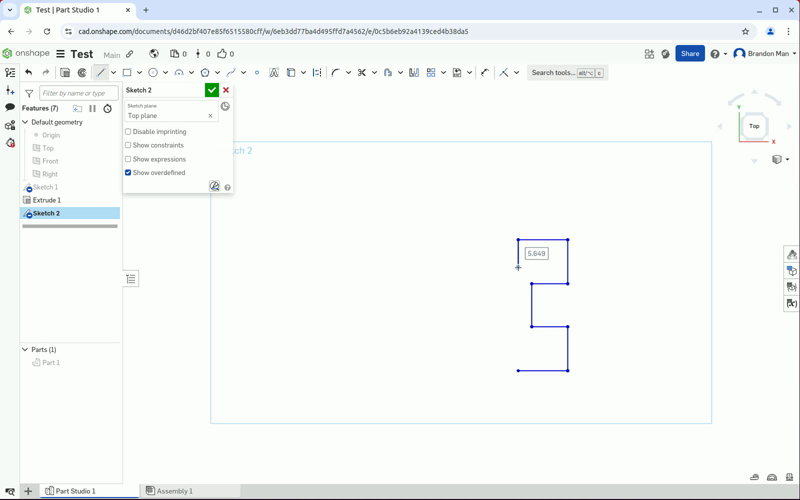
mouse_move(518, 343)
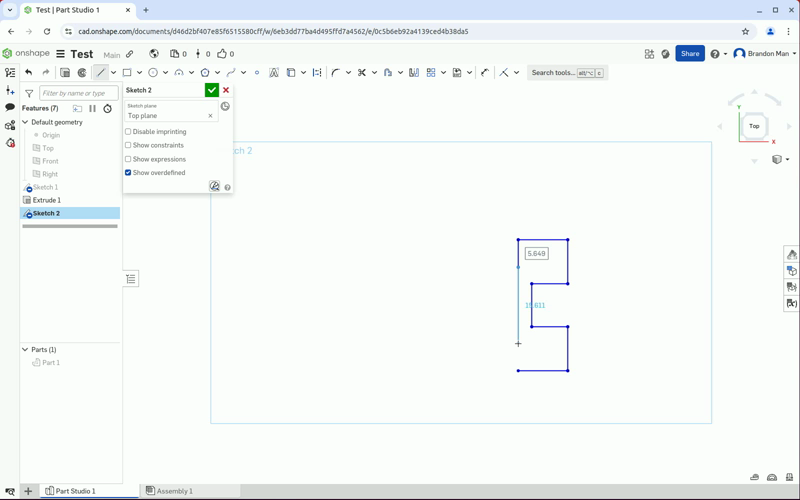
click(518, 343)
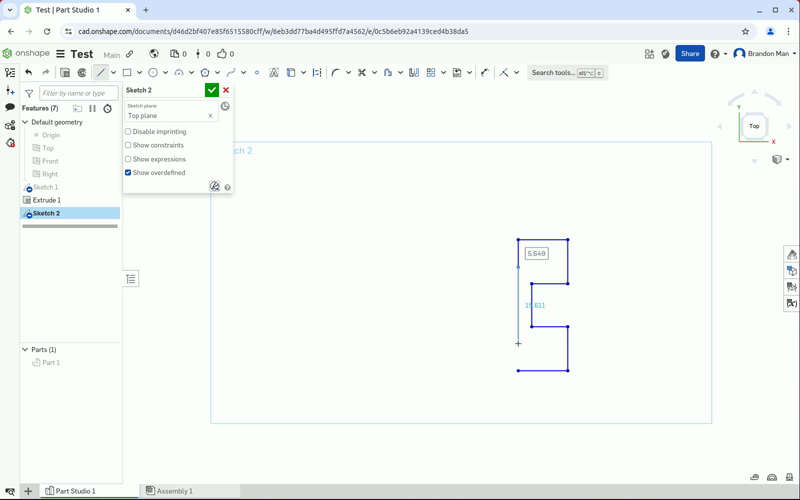
key_up(shift)
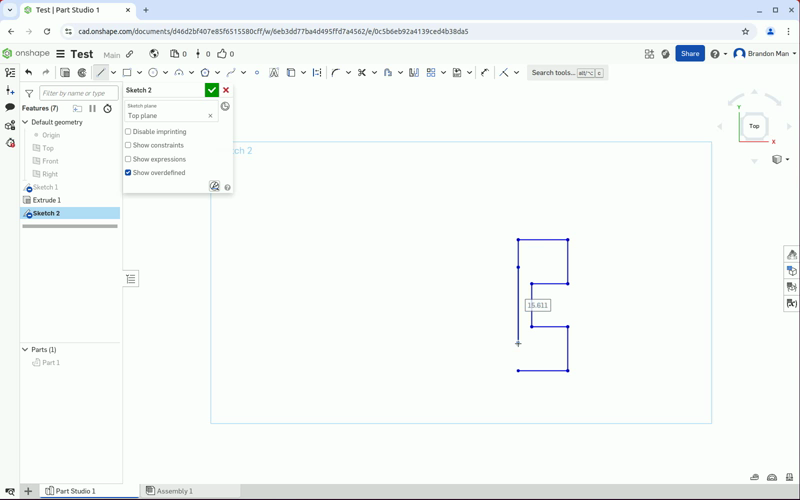
mouse_move(548, 343)
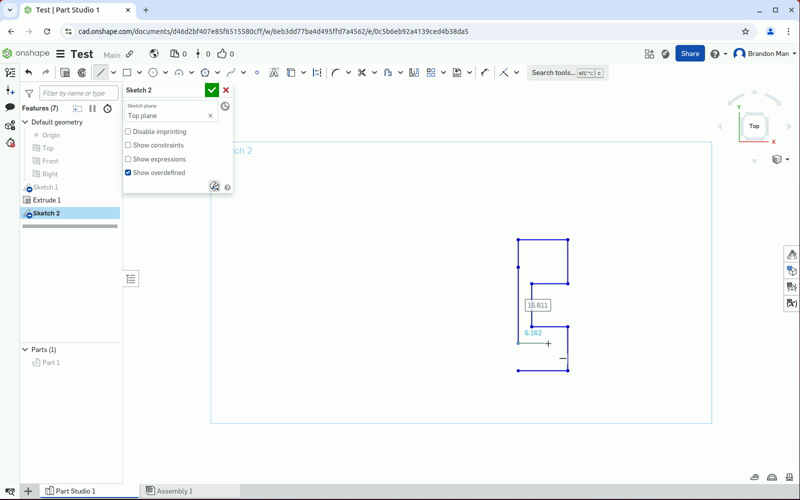
key_down(shift)
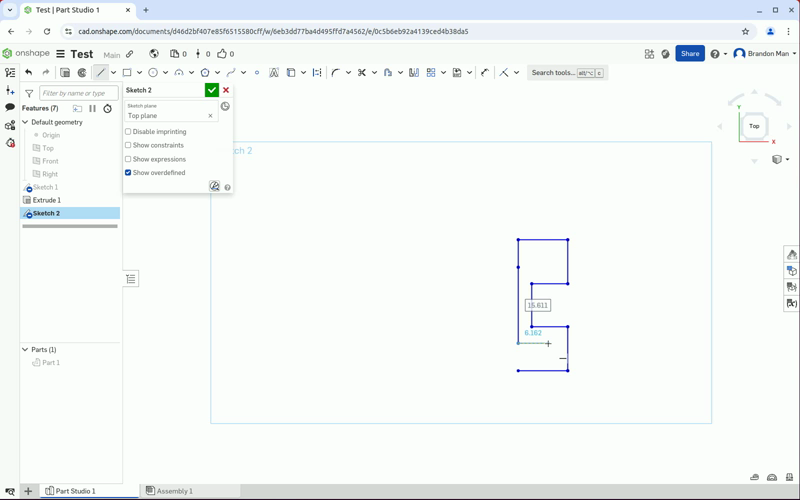
mouse_move(518, 370)
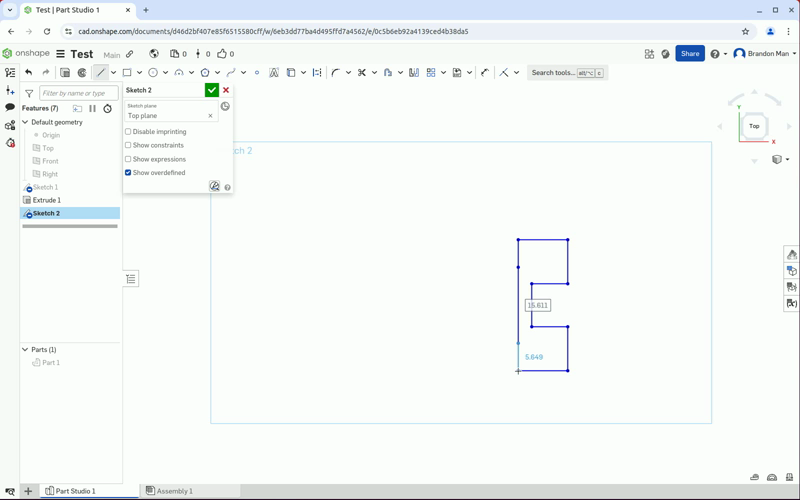
key_up(shift)
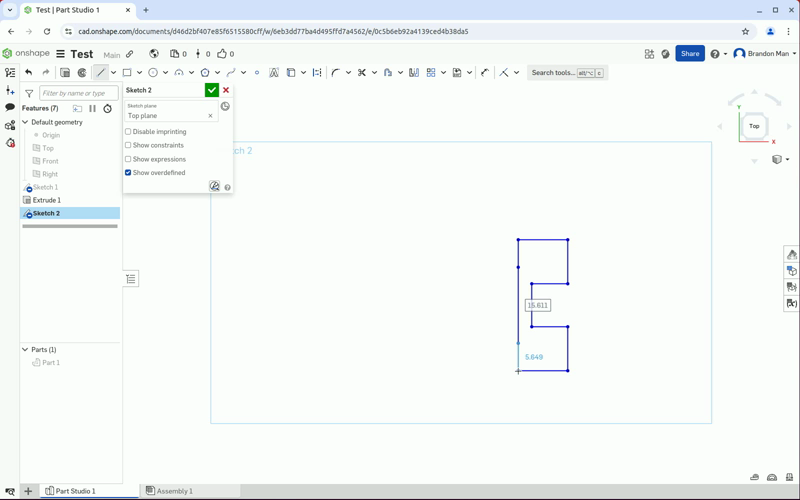
click(518, 370)
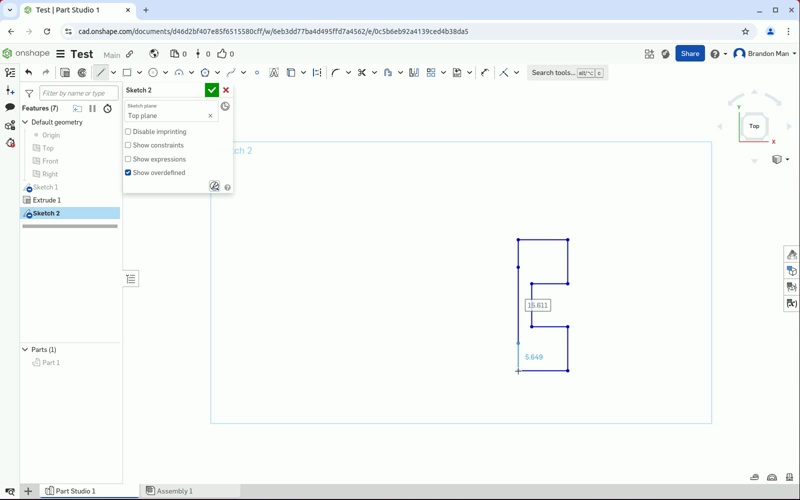
key(esc)
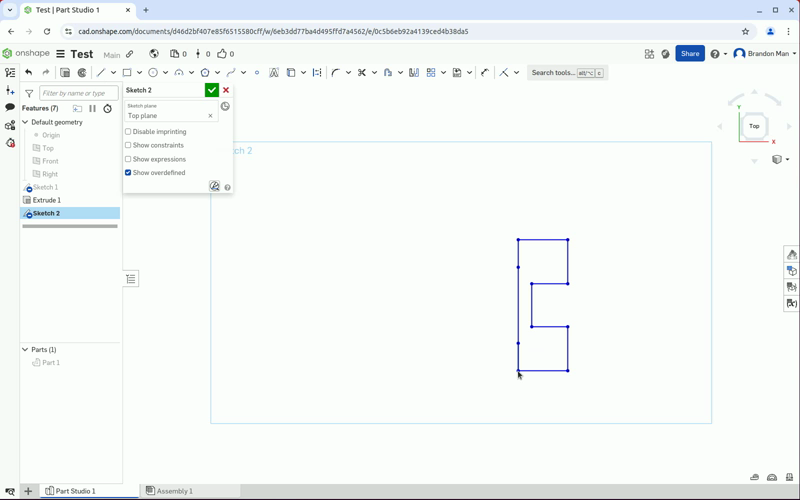
mouse_move(527, 259)
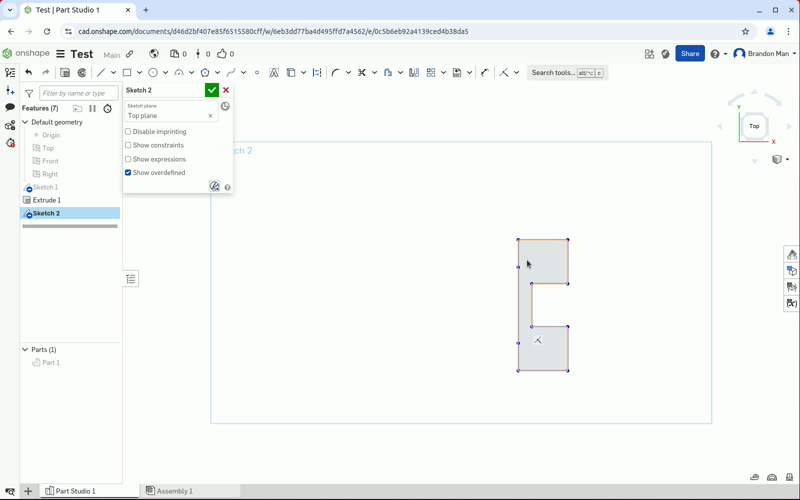
click(527, 259)
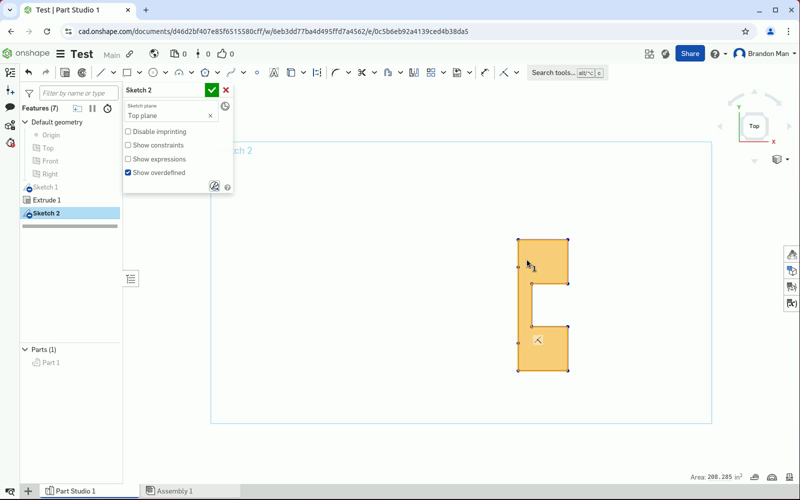
mouse_move(73, 352)
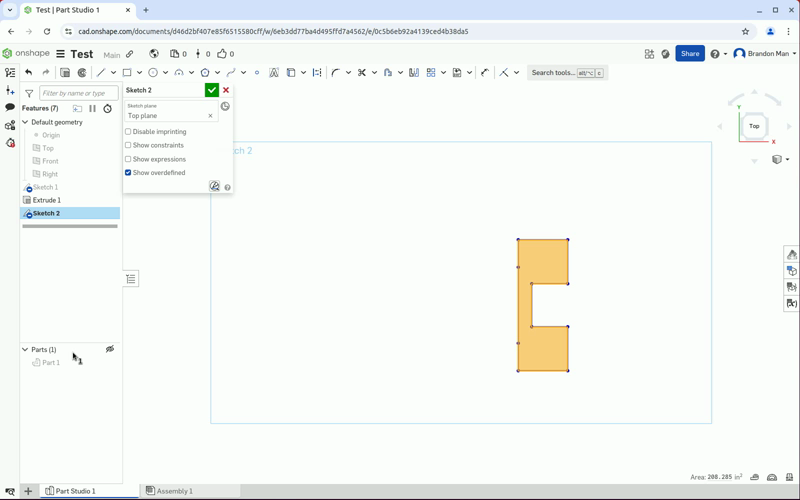
key(shift+y)
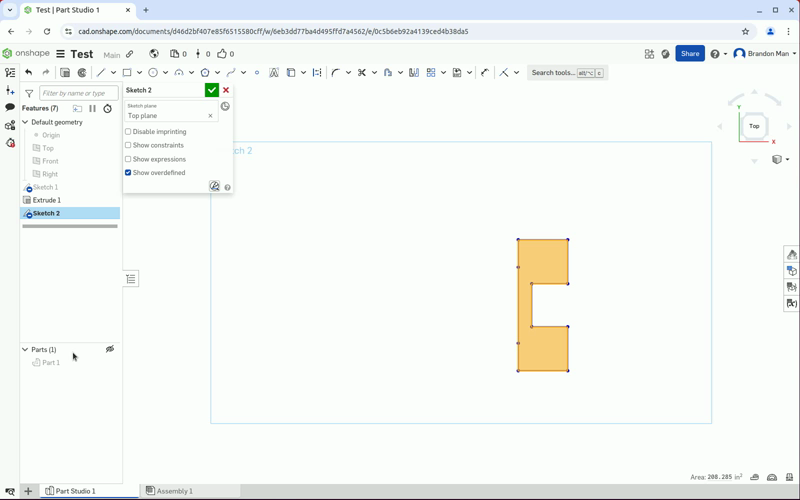
key(shift+e)
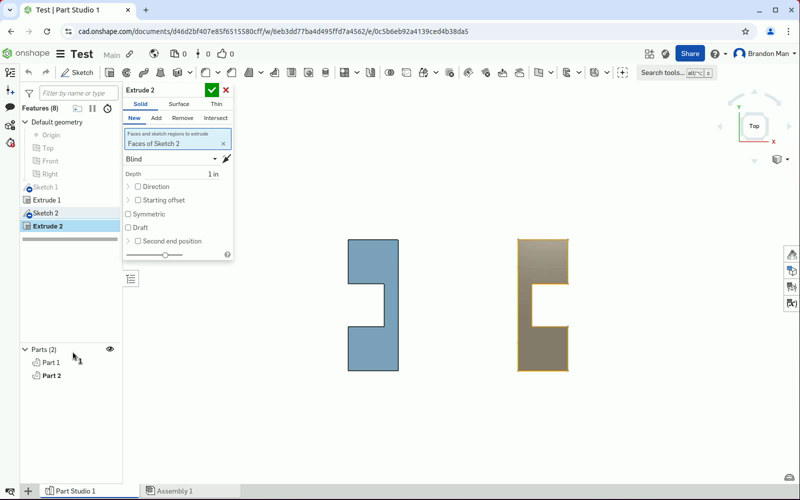
mouse_move(143, 106)
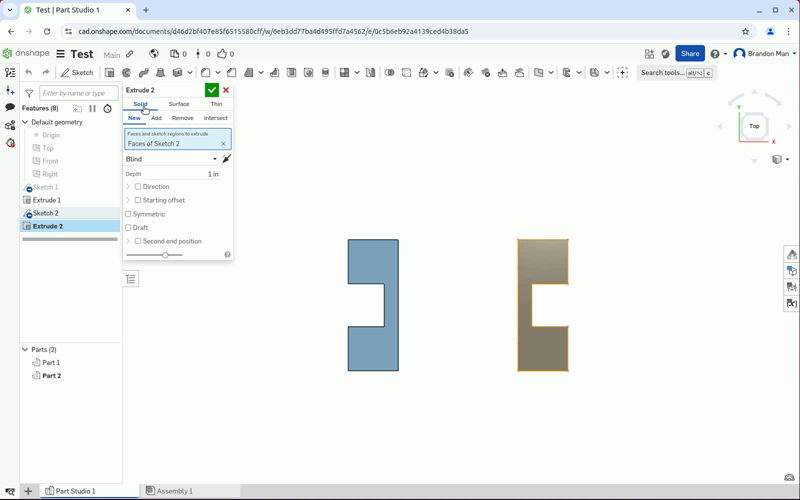
click(143, 106)
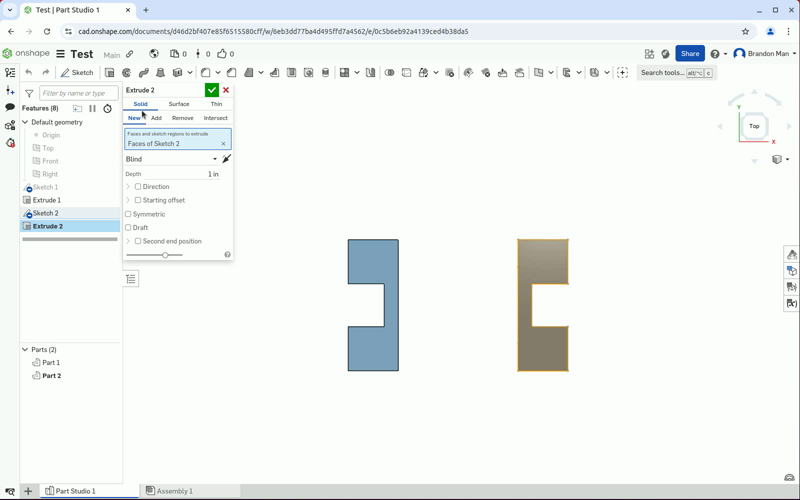
mouse_move(137, 120)
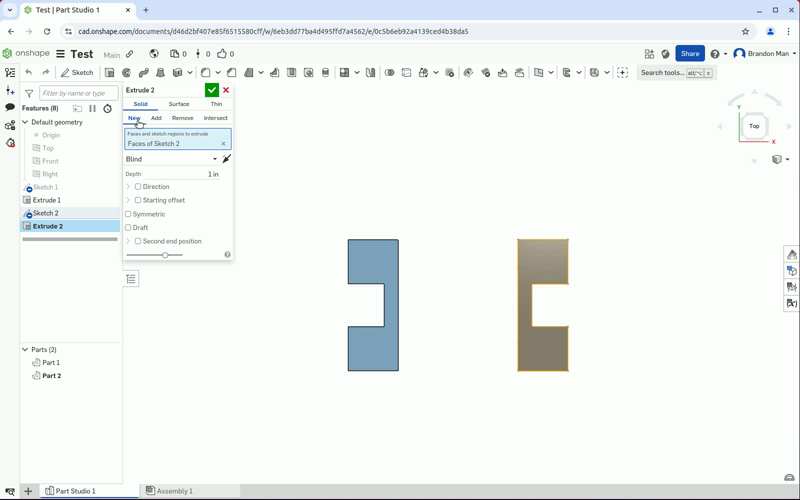
click(137, 120)
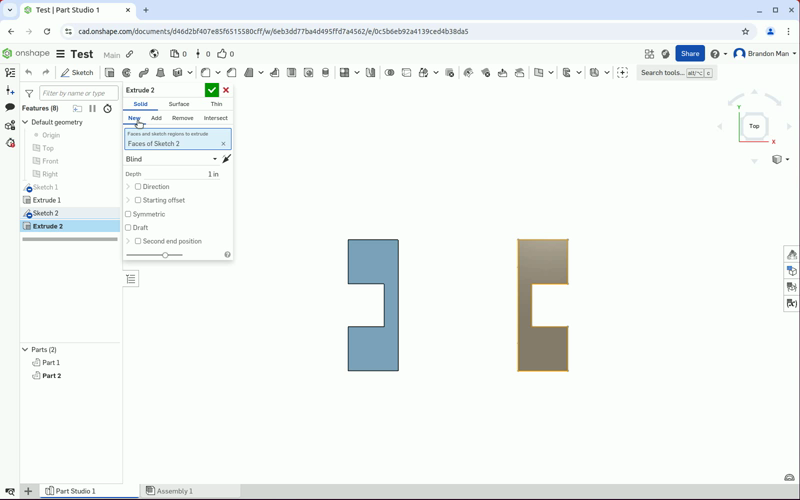
key(tab, 4)
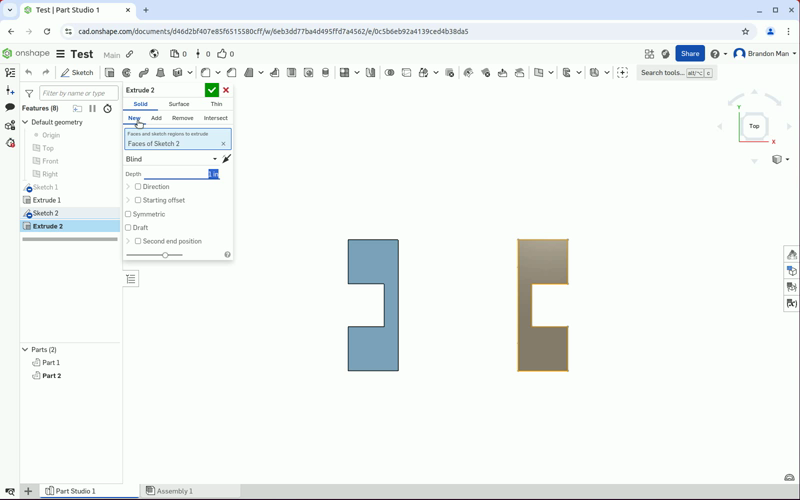
text(5.536)
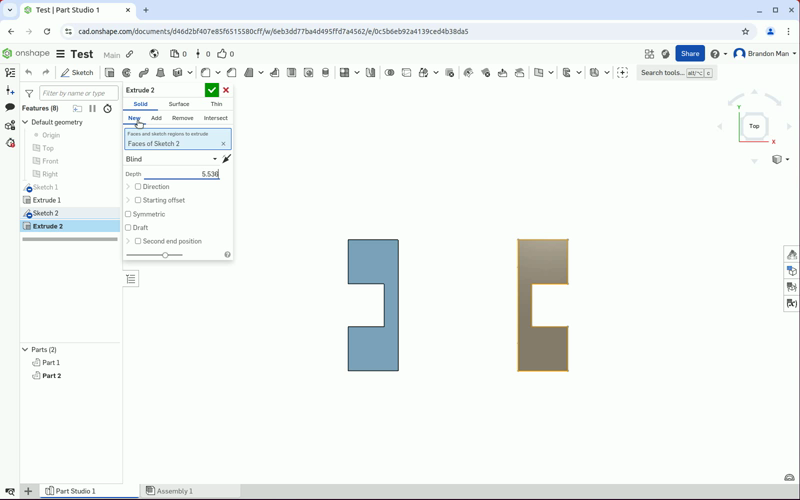
key(enter)
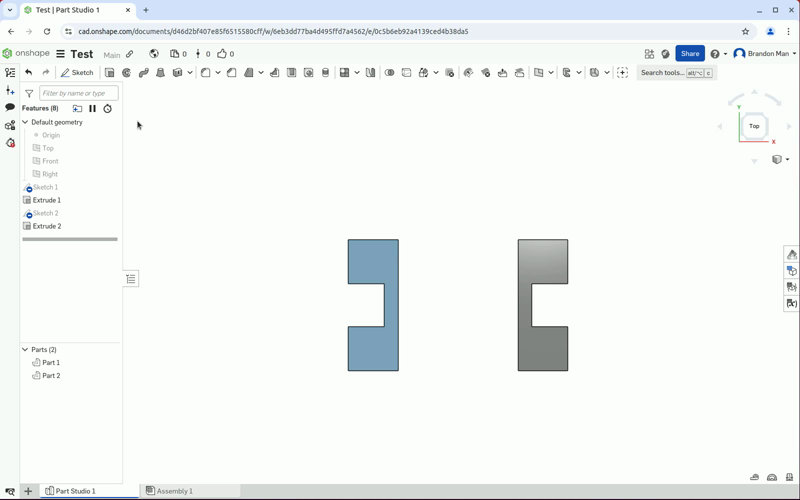
key(shift+h)
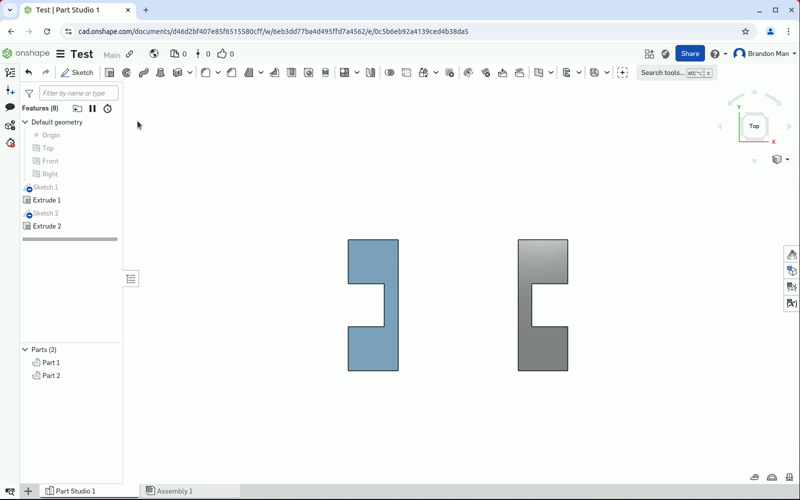
key(shift+h)
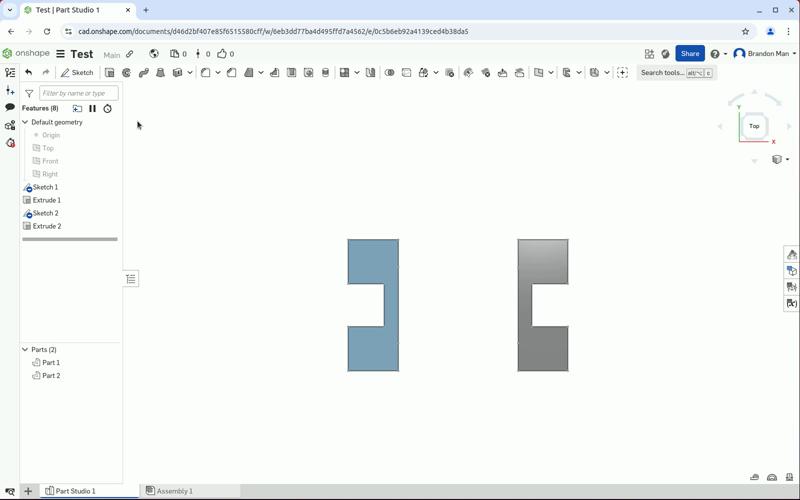
key(shift+7)
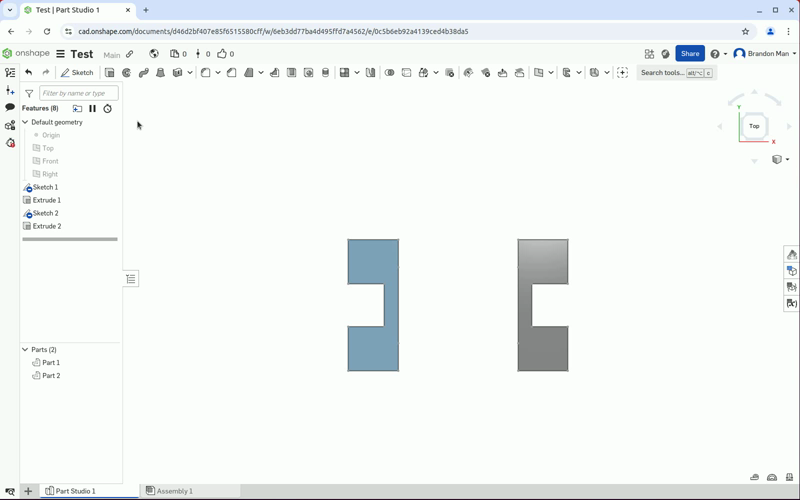
key(up, 3)
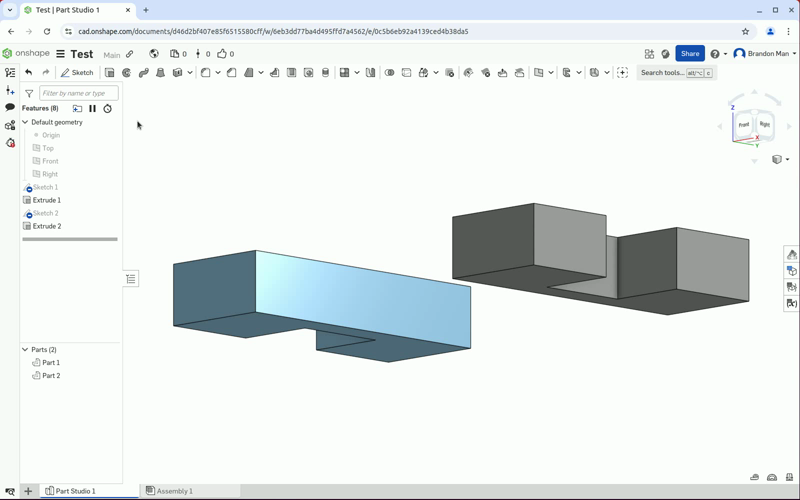
key(left, 3)
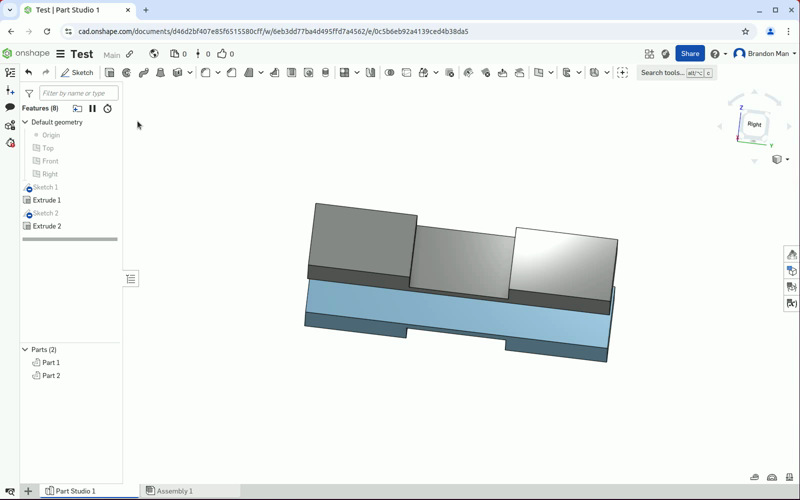
key(right, 3)
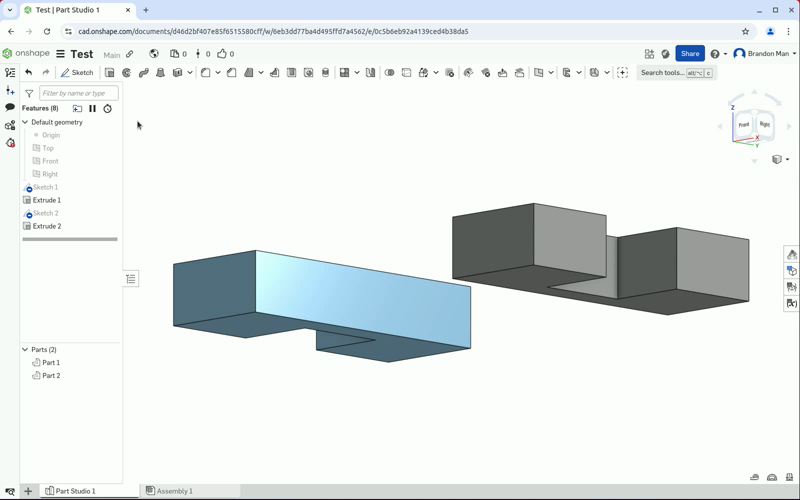
key(down, 3)
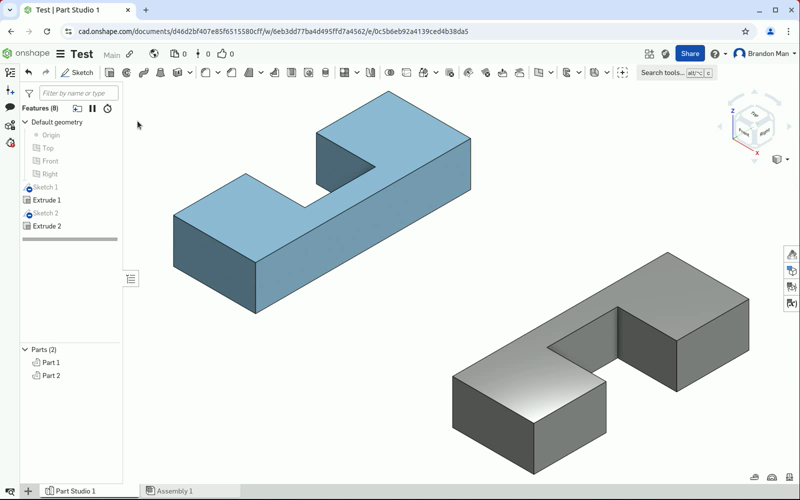
mouse_move(73, 189)
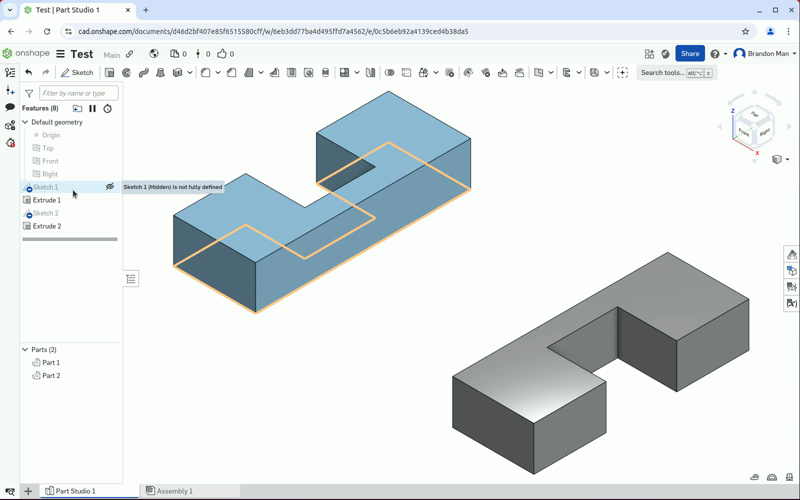
click(73, 189)